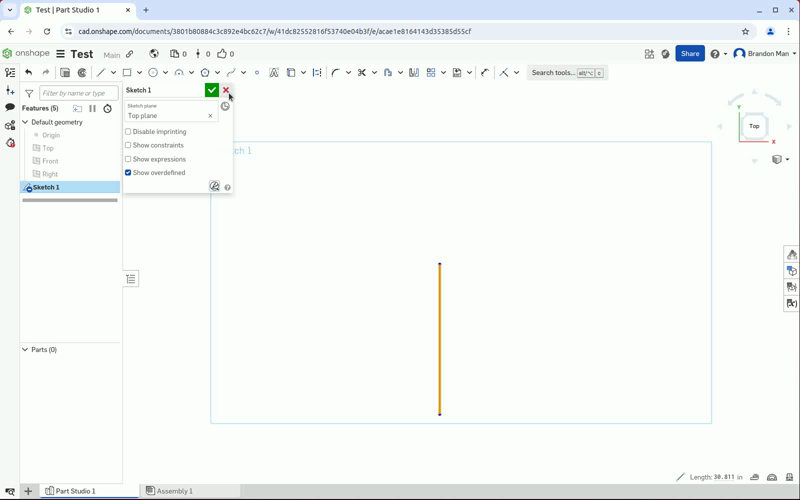
key(shift+h)
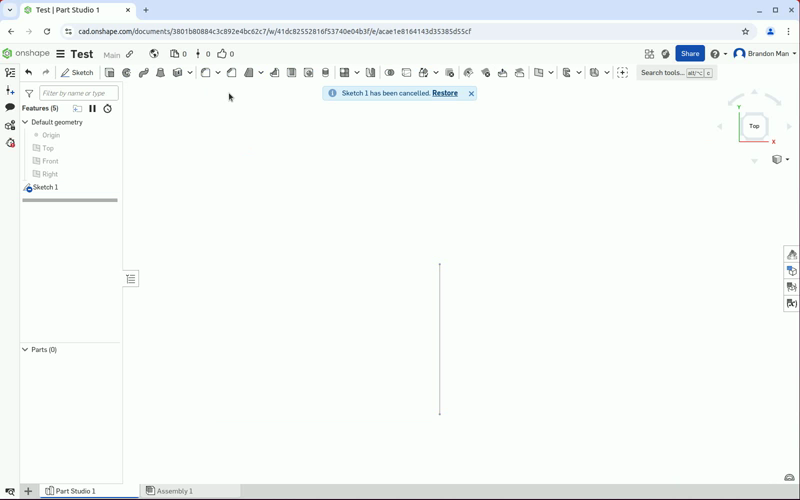
key(shift+s)
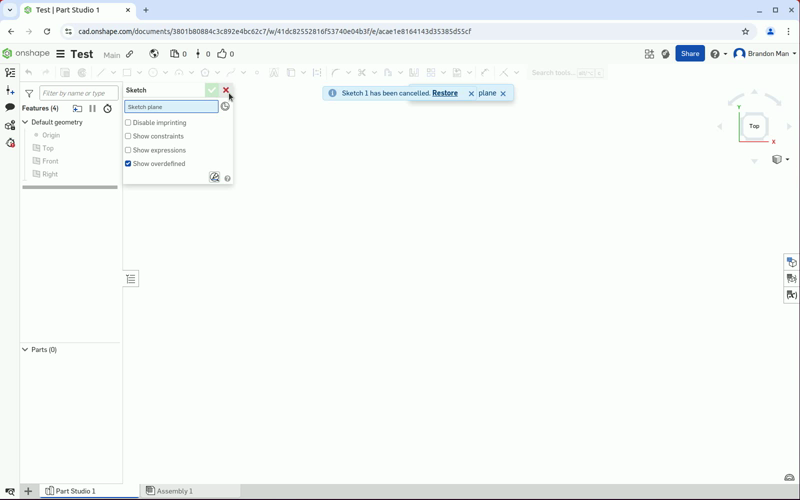
mouse_move(73, 150)
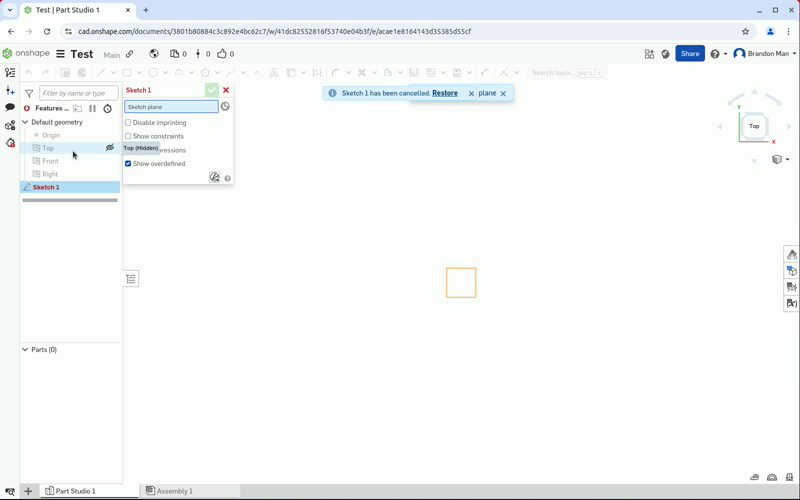
click(73, 150)
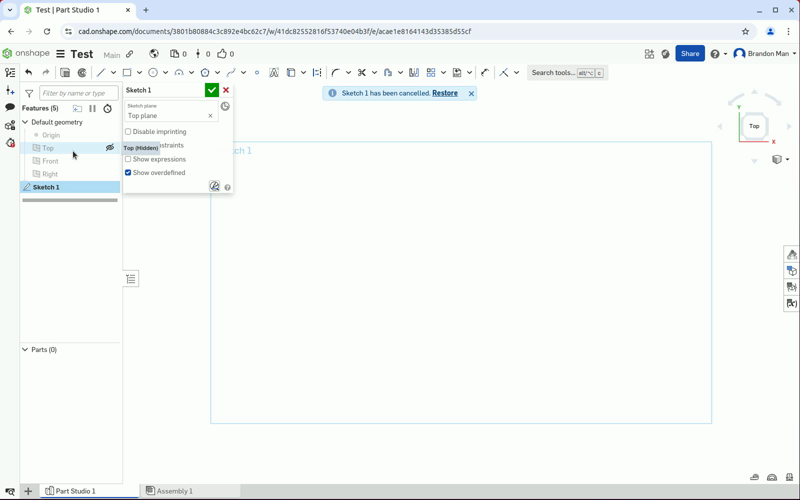
mouse_move(73, 352)
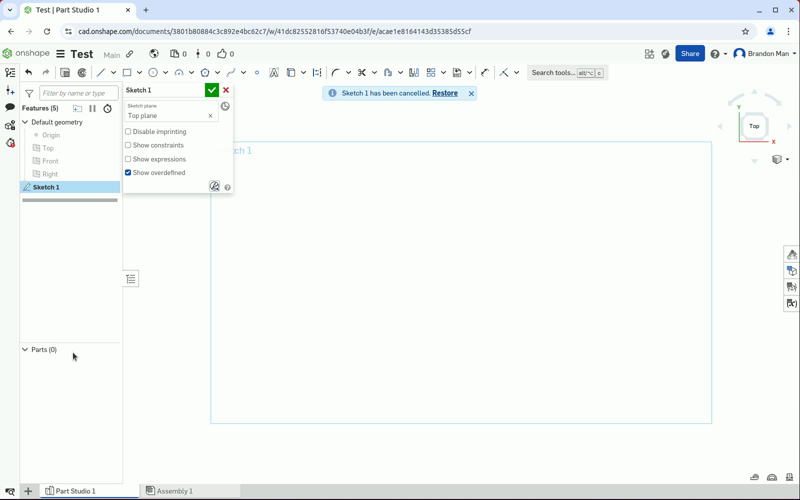
key(y)
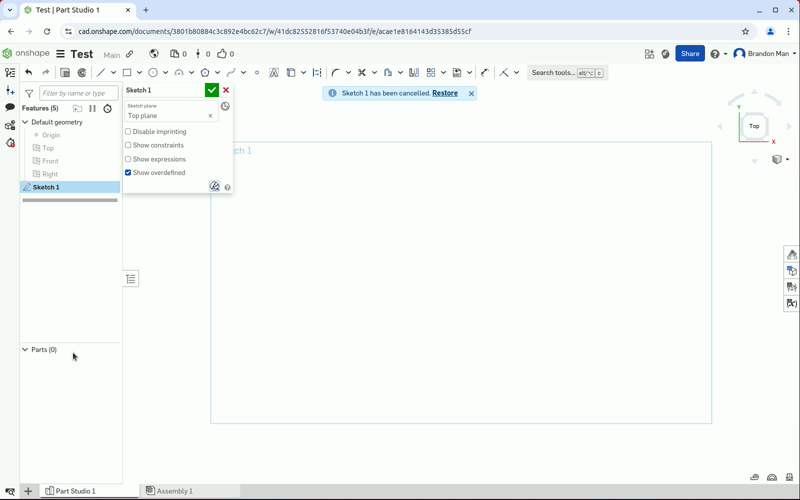
key(l)
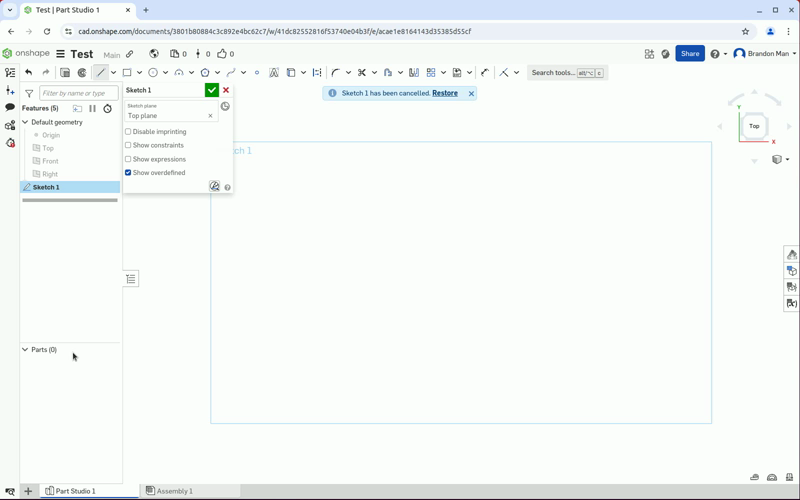
key_down(shift)
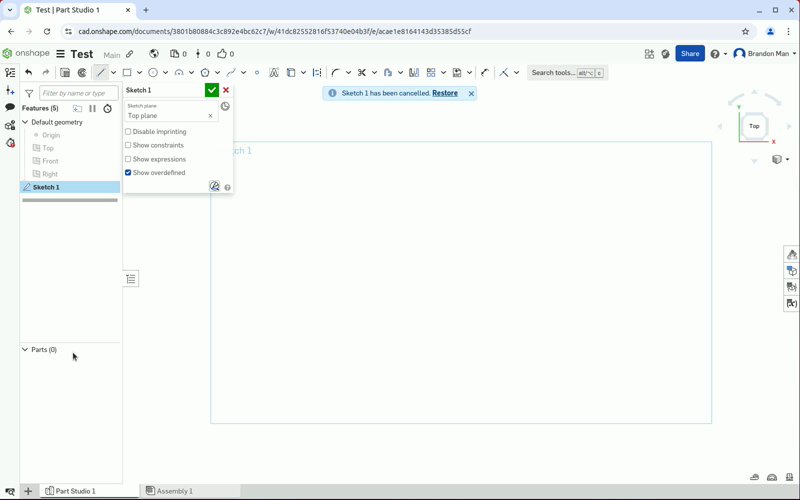
mouse_move(430, 282)
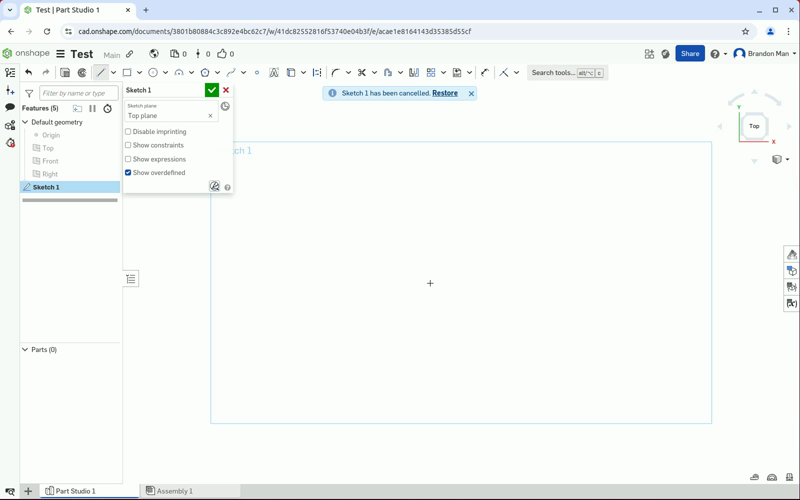
click(430, 282)
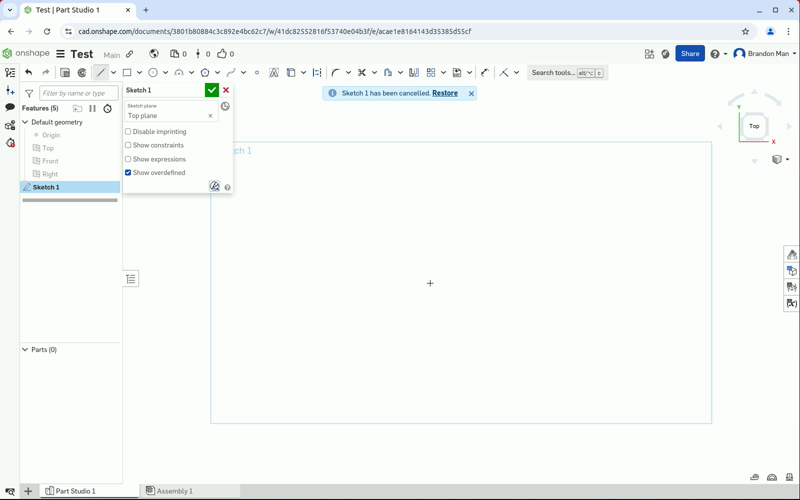
key_up(shift)
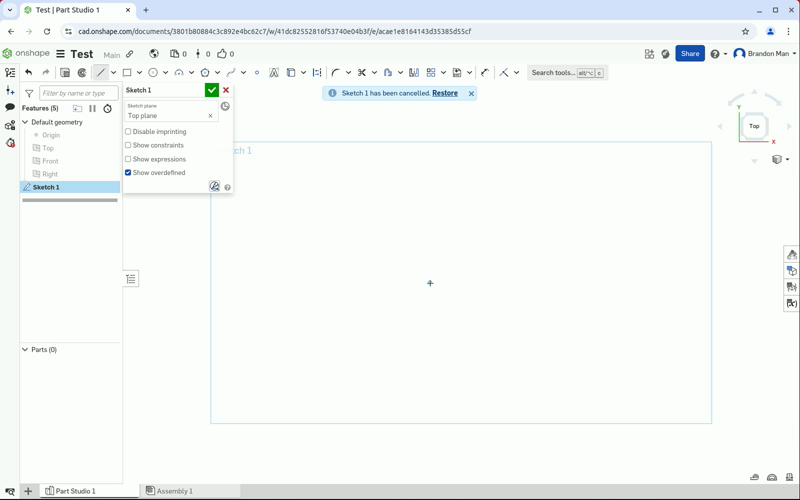
key_down(shift)
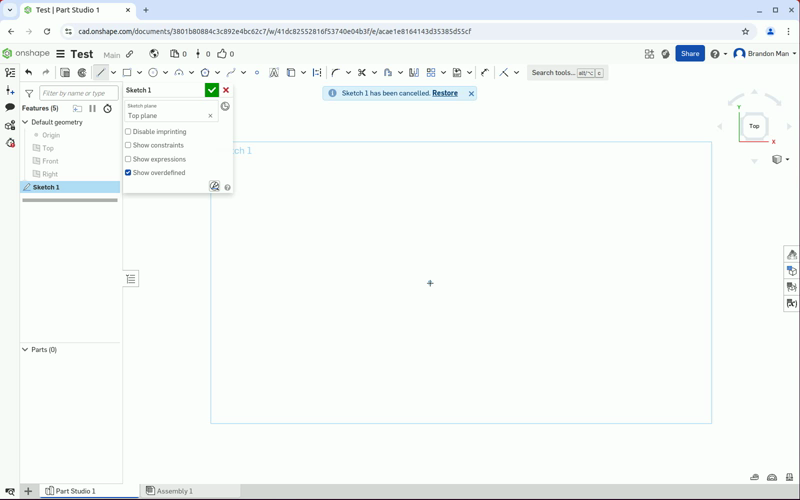
mouse_move(460, 282)
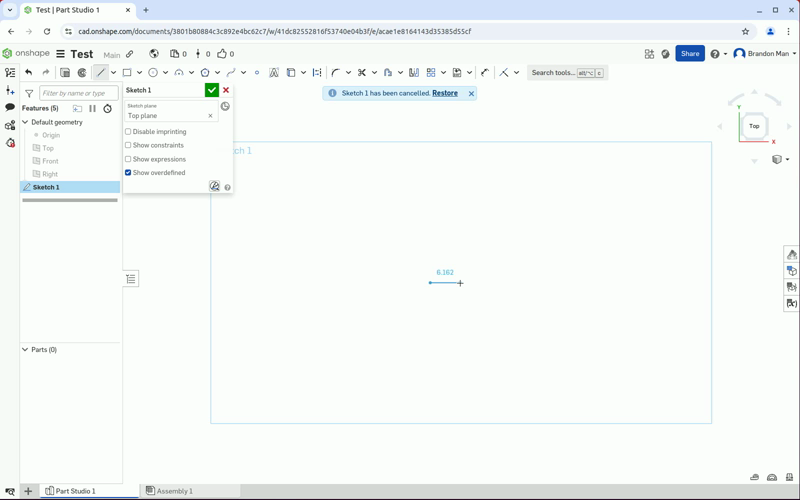
mouse_move(460, 282)
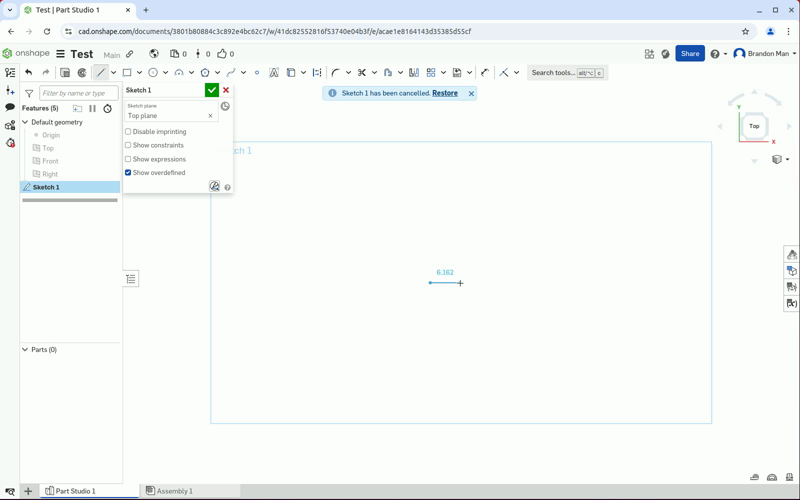
click(460, 282)
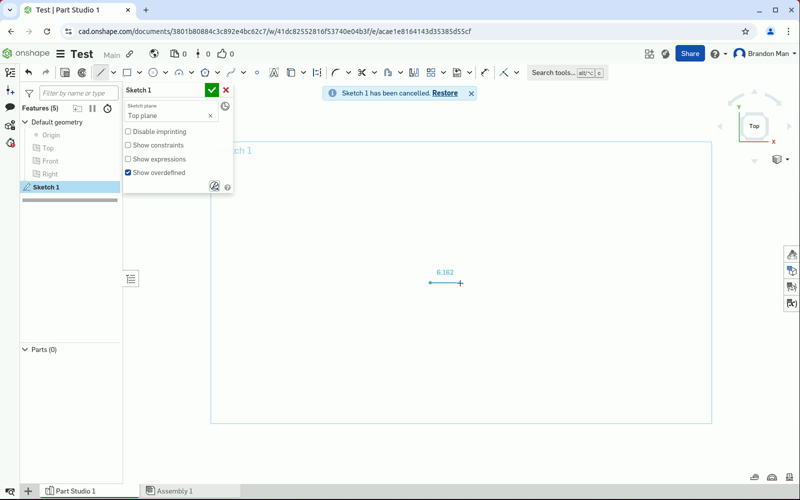
key_up(shift)
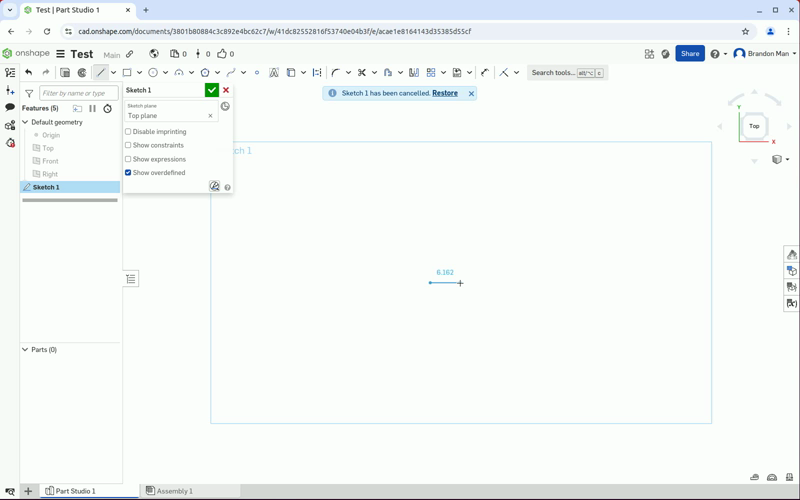
key(esc)
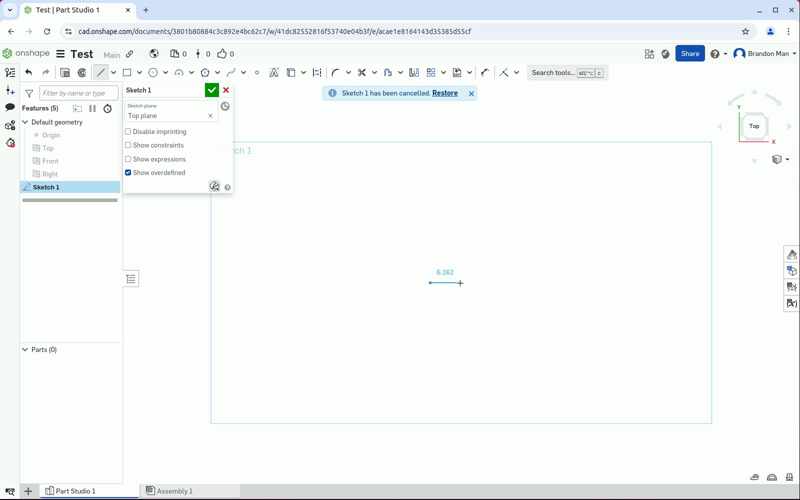
key(a)
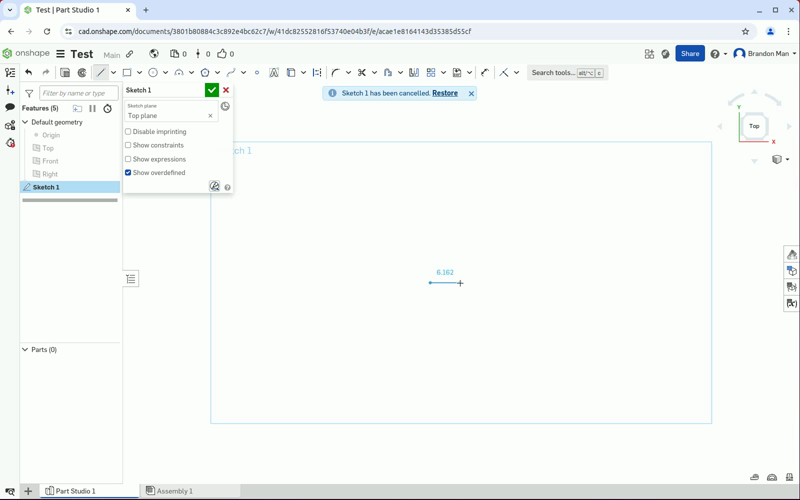
mouse_move(460, 282)
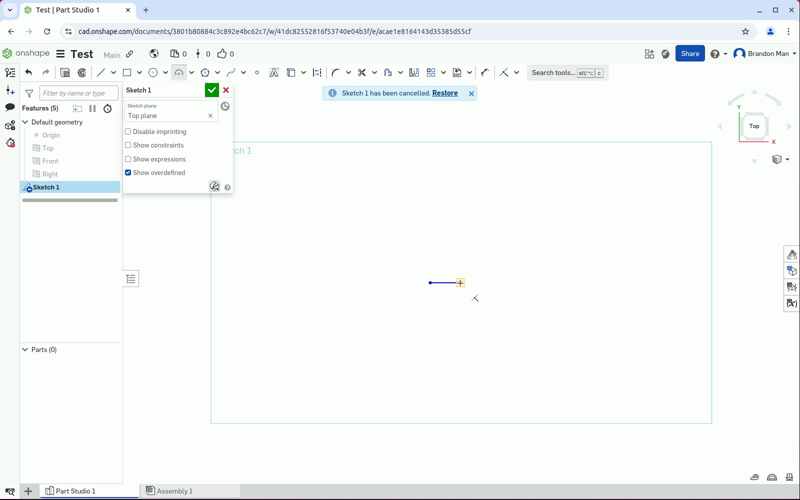
click(460, 282)
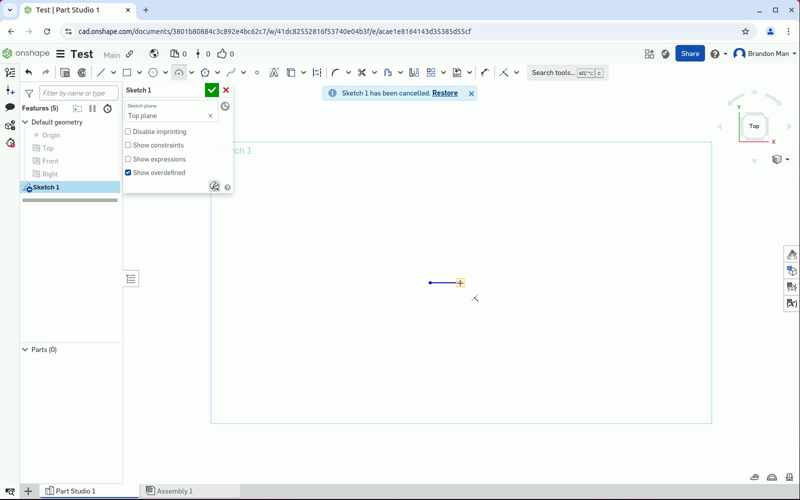
key_down(shift)
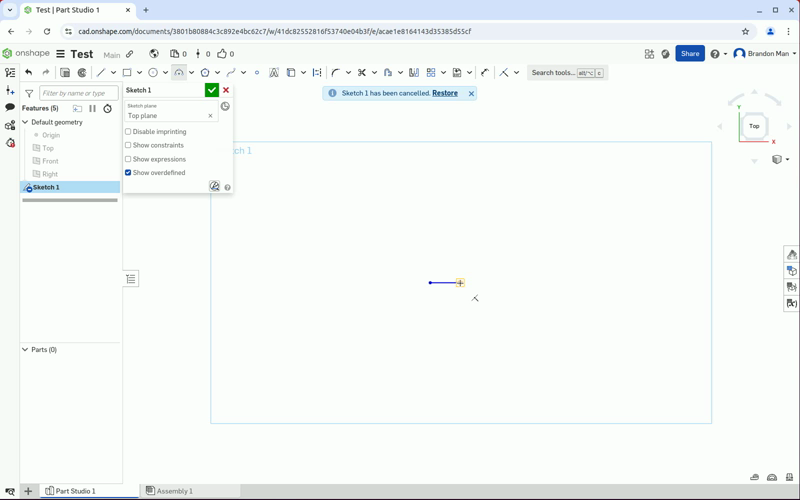
mouse_move(543, 282)
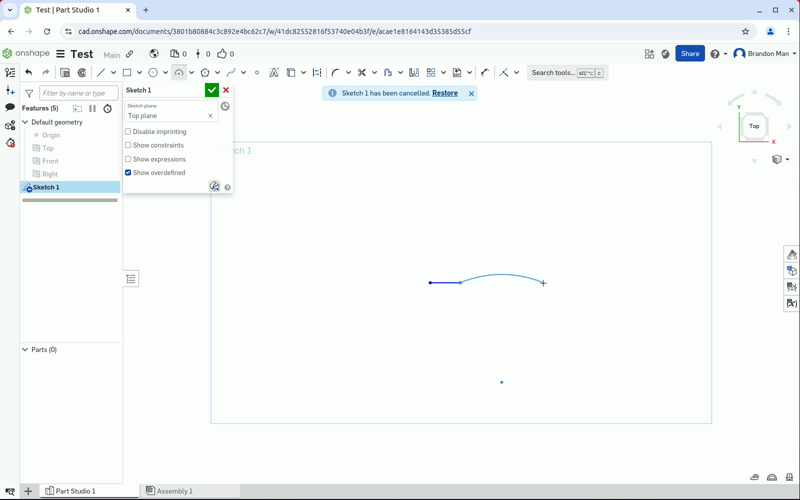
click(543, 282)
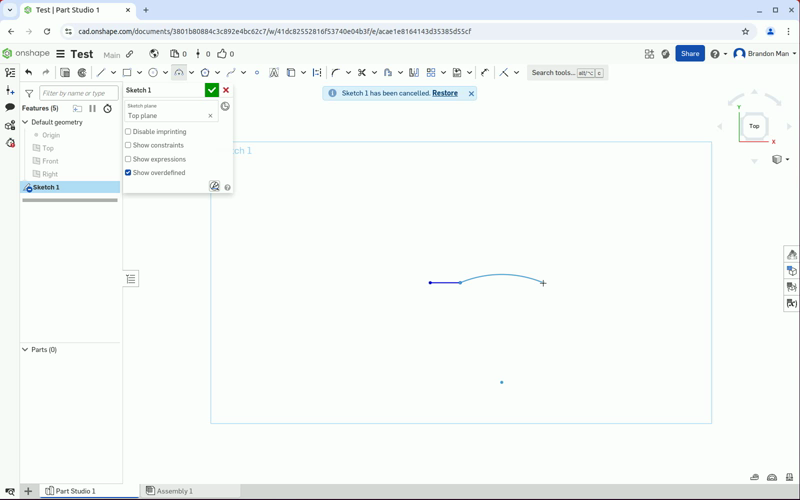
mouse_move(501, 241)
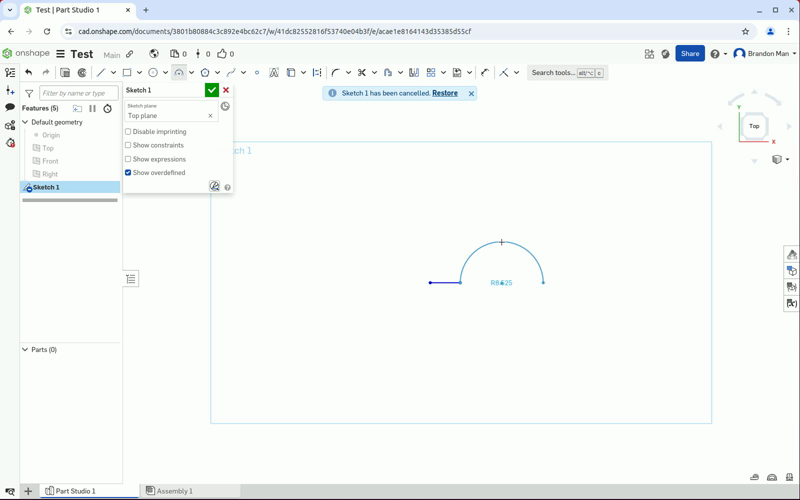
click(501, 241)
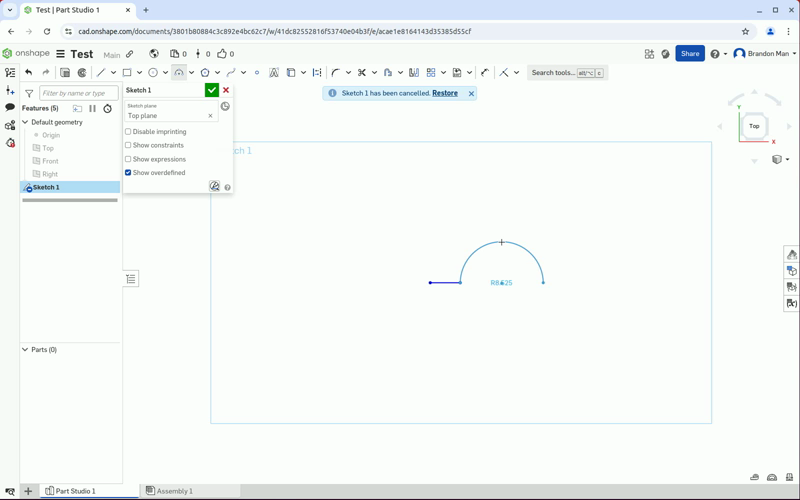
key_up(shift)
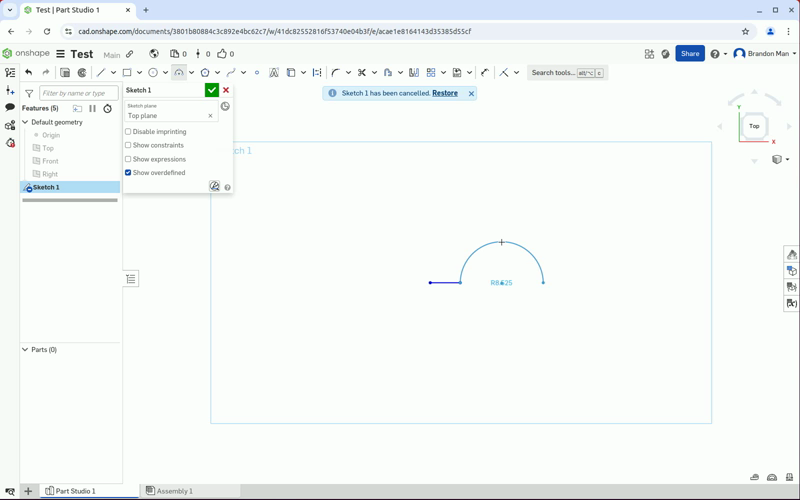
key(esc)
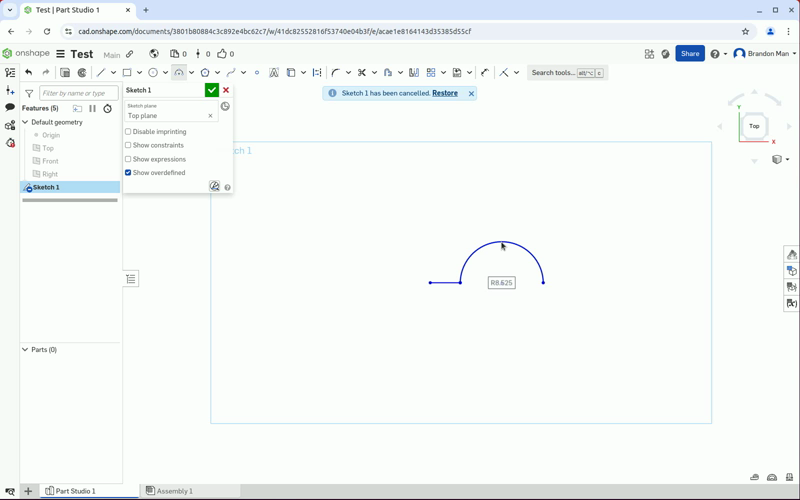
key(l)
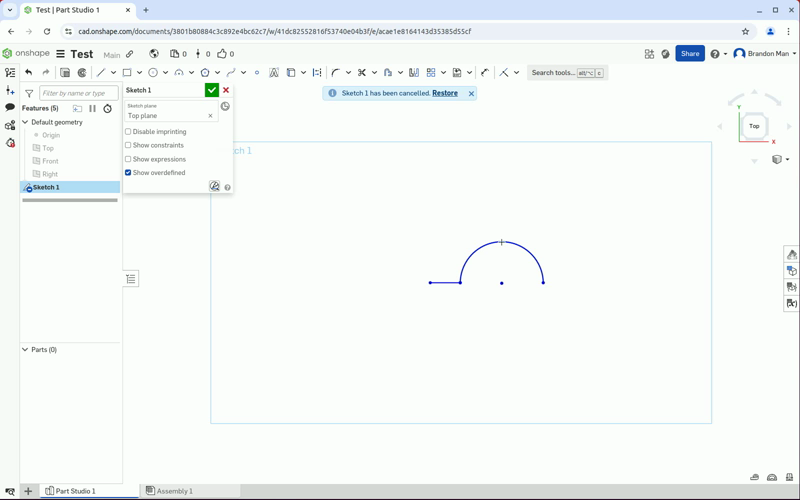
mouse_move(543, 282)
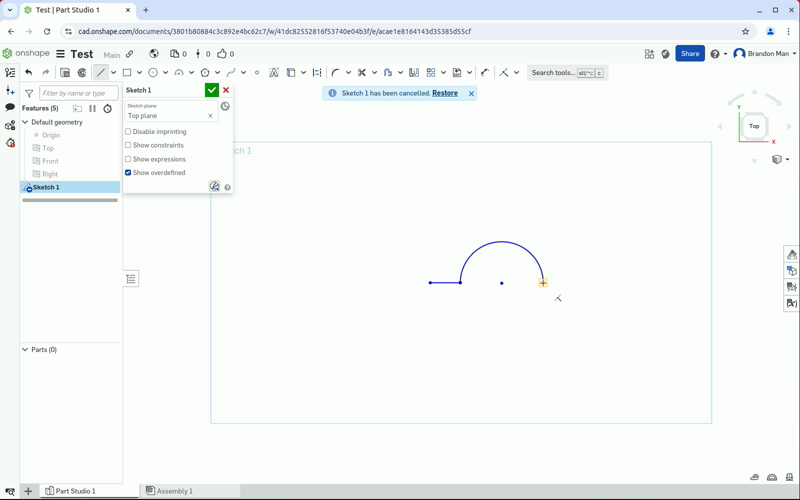
click(543, 282)
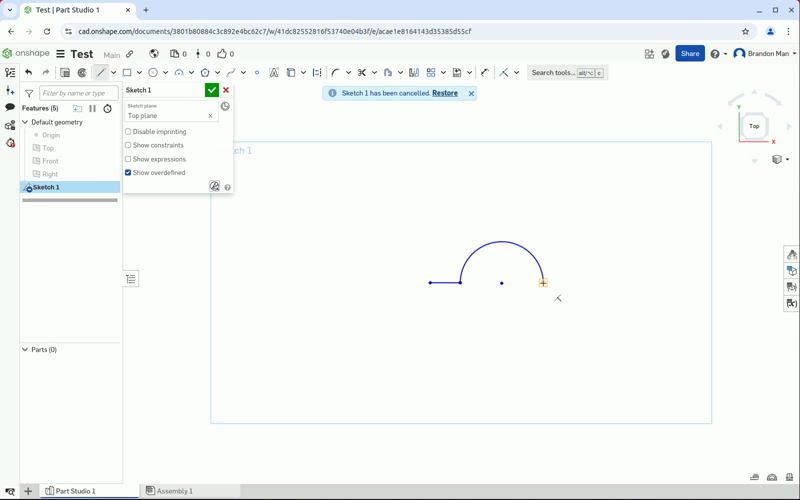
key_down(shift)
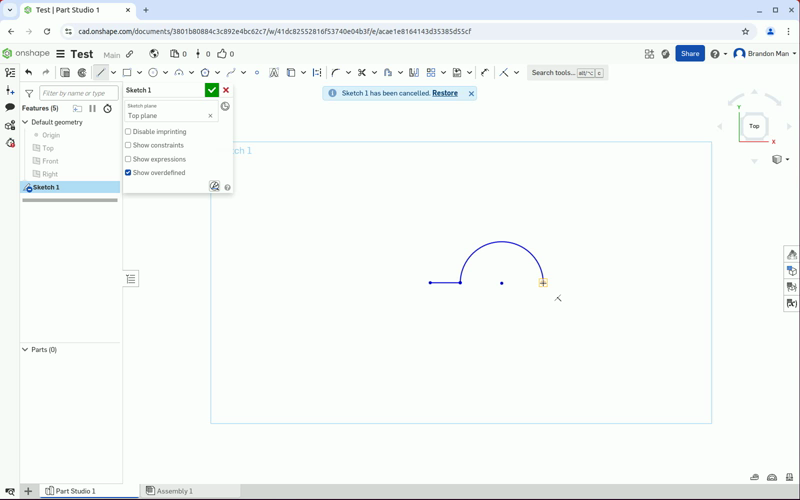
mouse_move(573, 282)
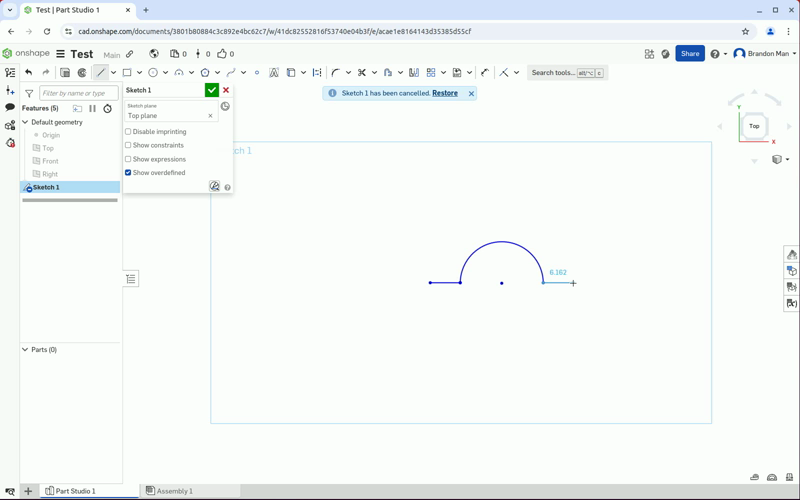
mouse_move(573, 282)
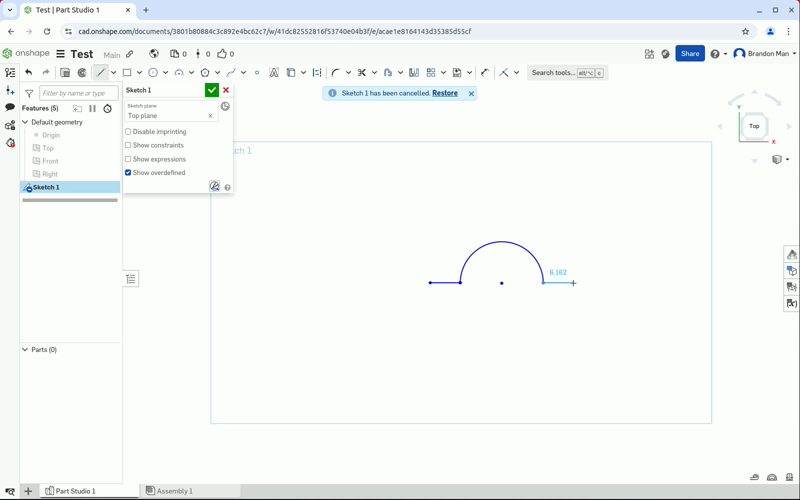
click(573, 282)
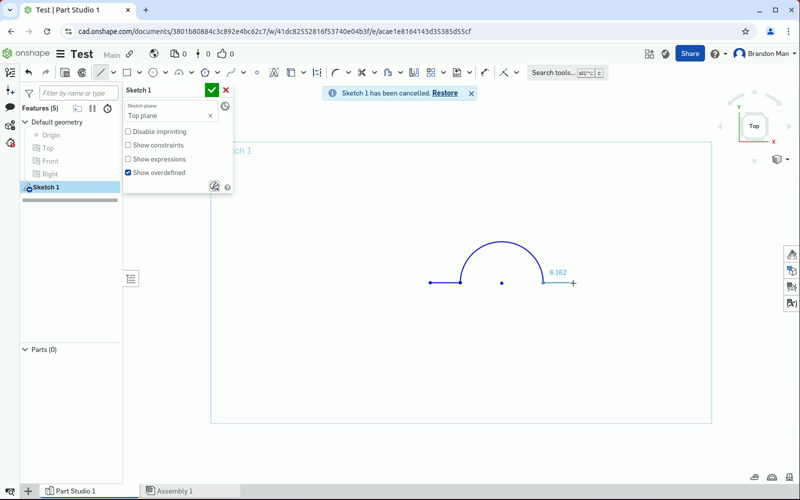
key_up(shift)
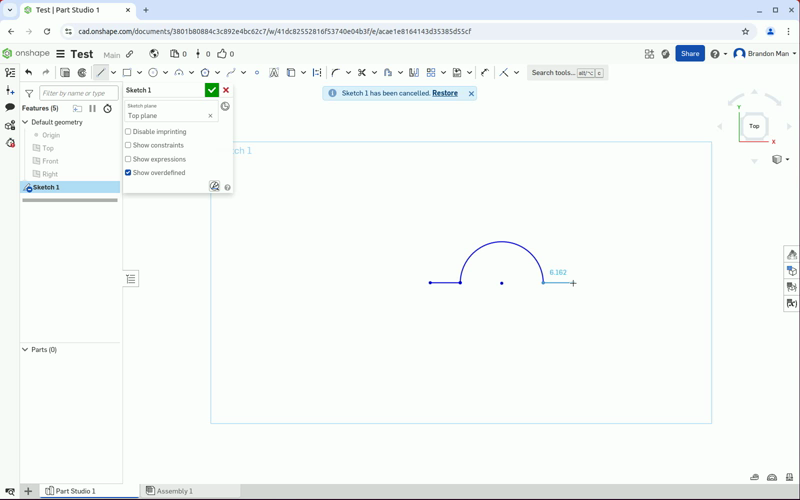
key(esc)
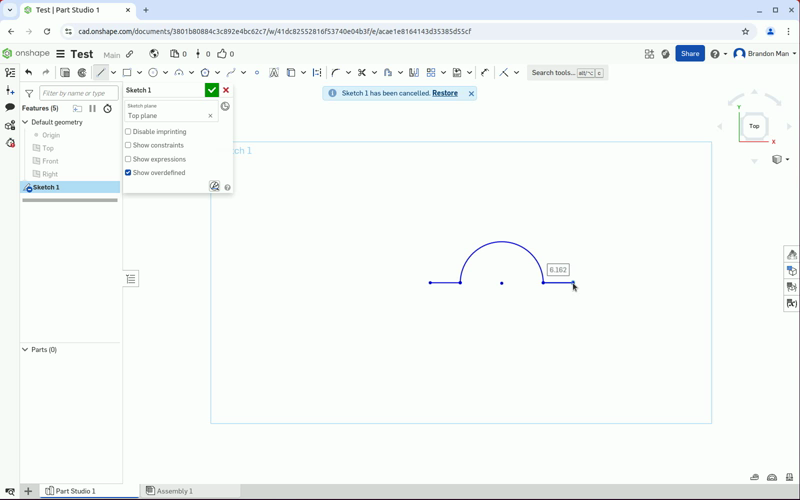
key(a)
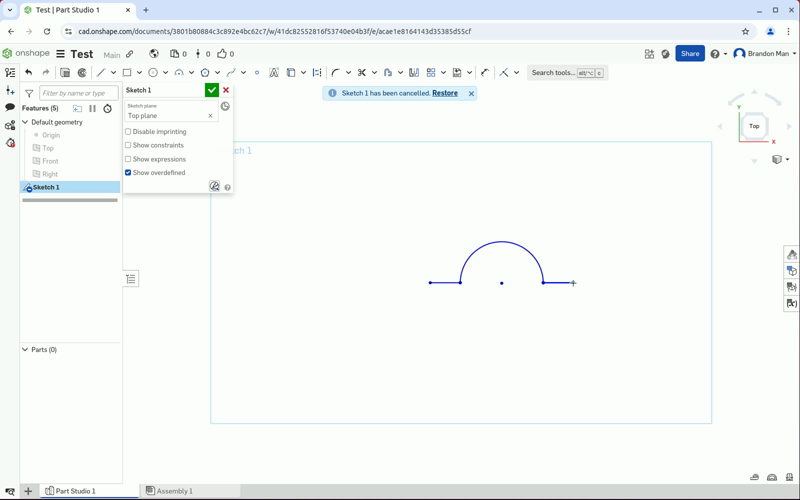
mouse_move(573, 282)
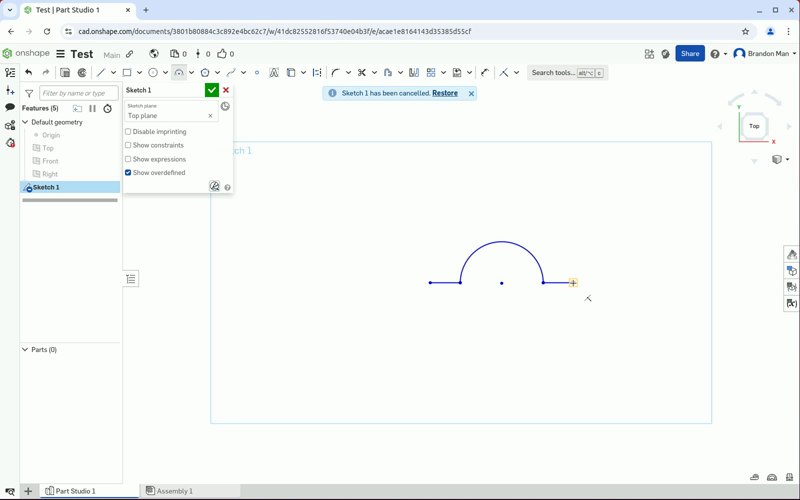
click(573, 282)
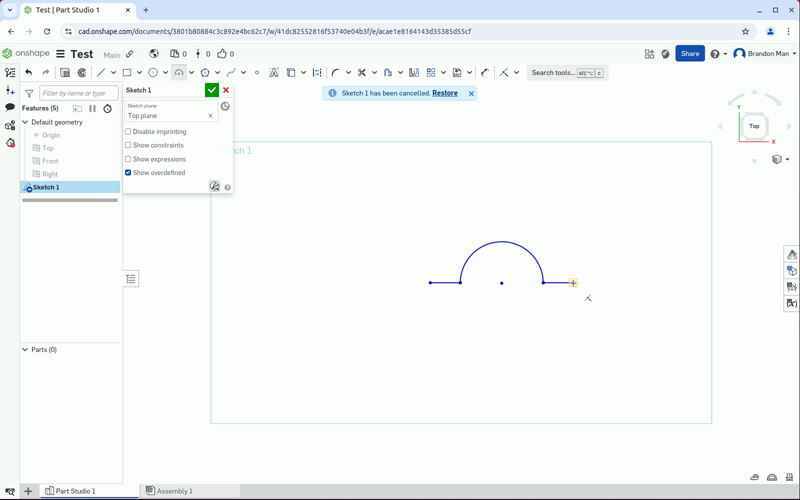
mouse_move(430, 282)
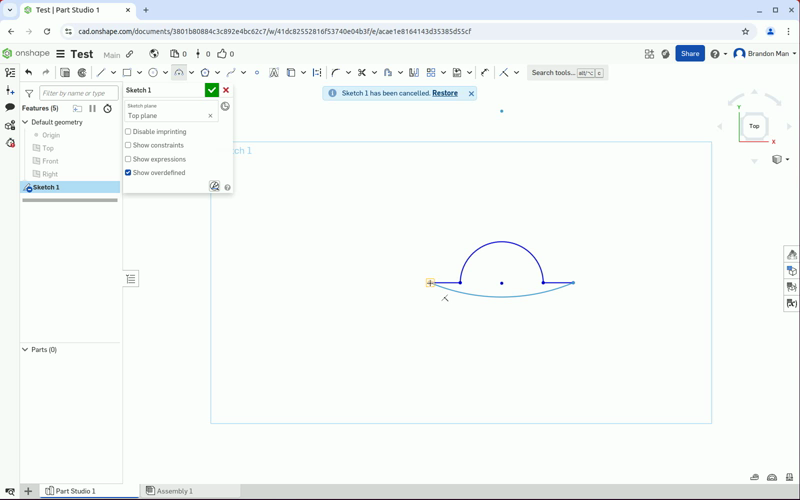
click(430, 282)
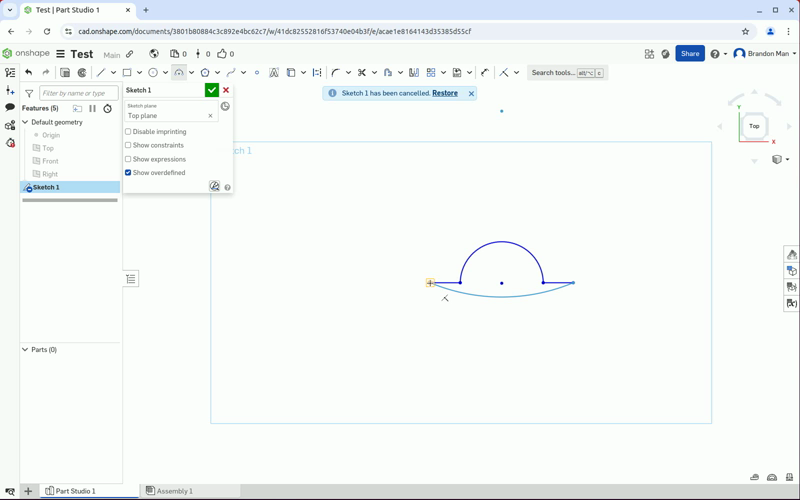
key_down(shift)
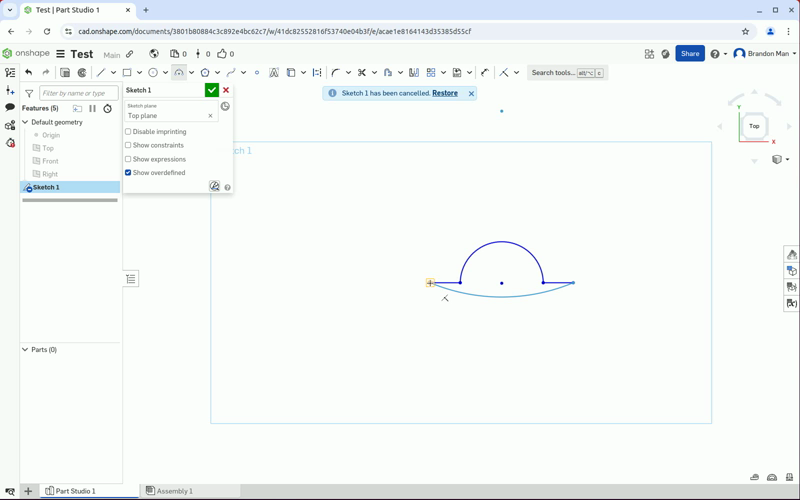
mouse_move(501, 210)
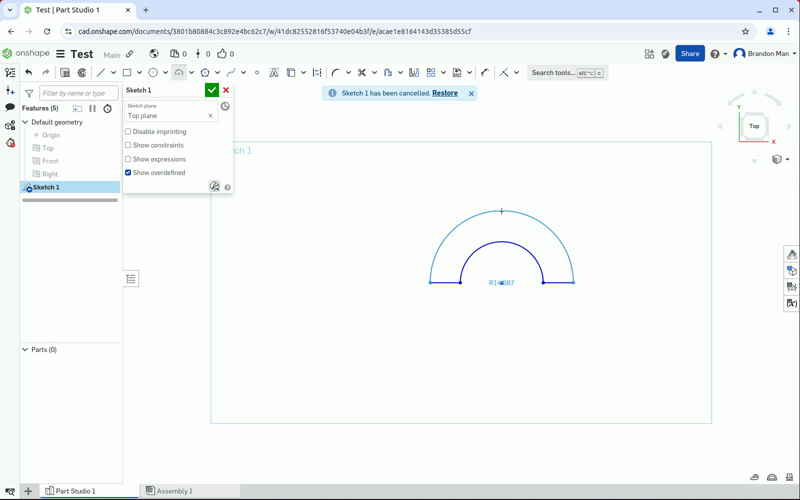
click(501, 210)
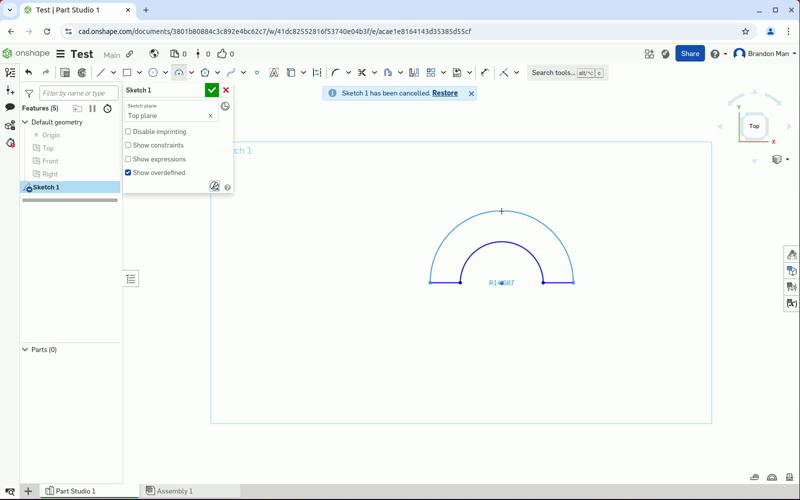
key_up(shift)
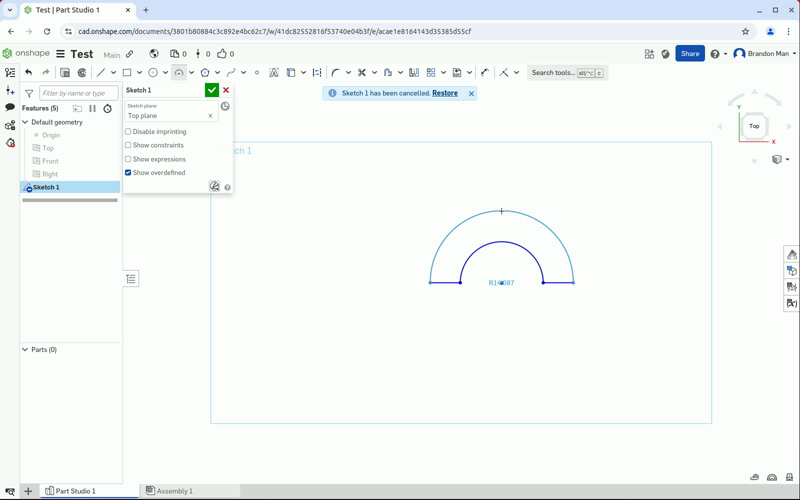
key(esc)
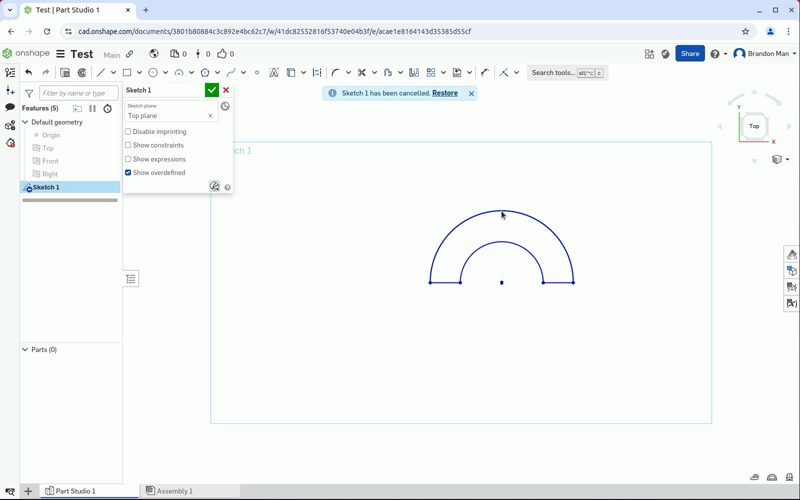
mouse_move(527, 272)
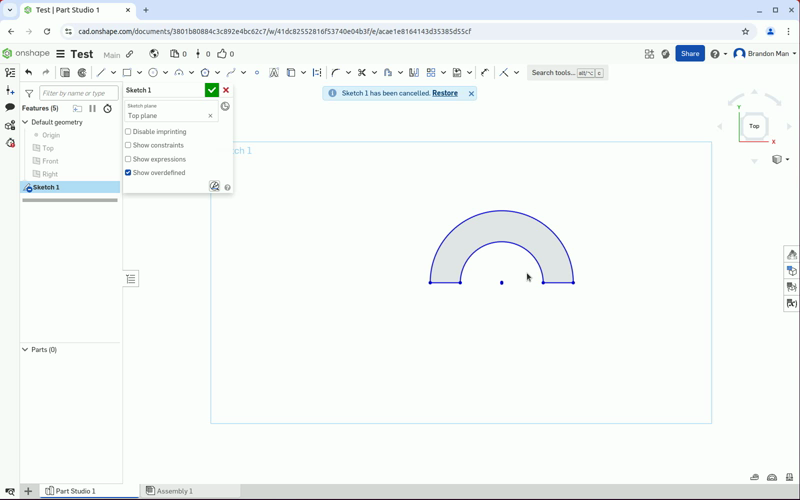
scroll(6)
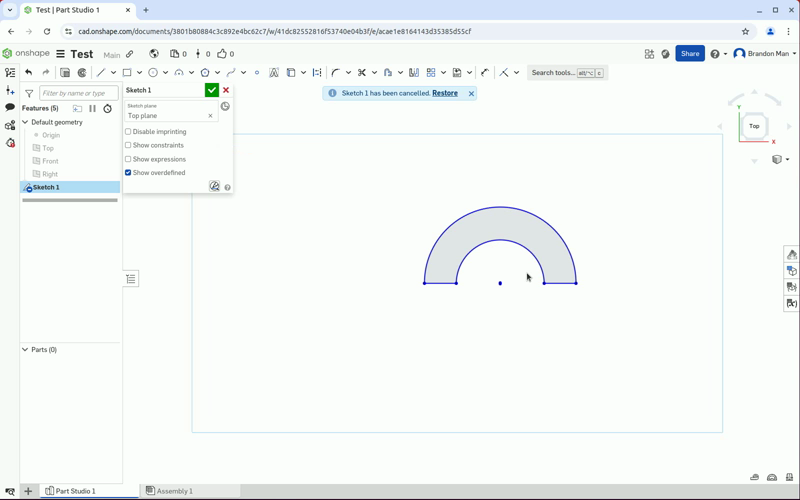
scroll(6)
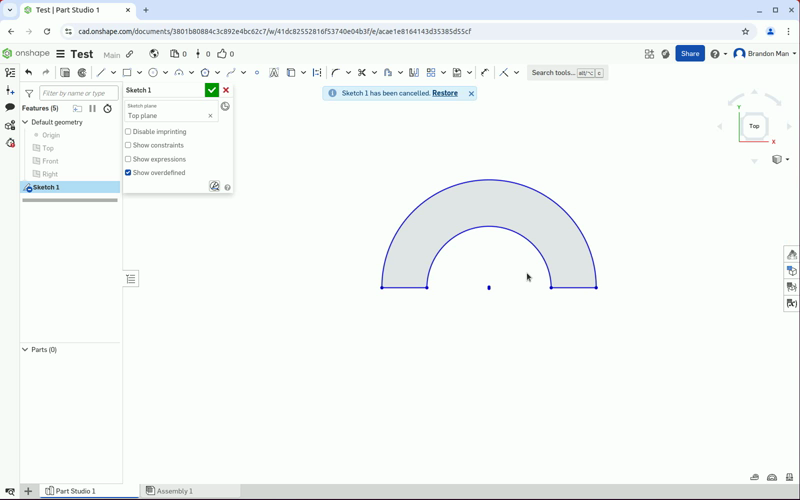
scroll(6)
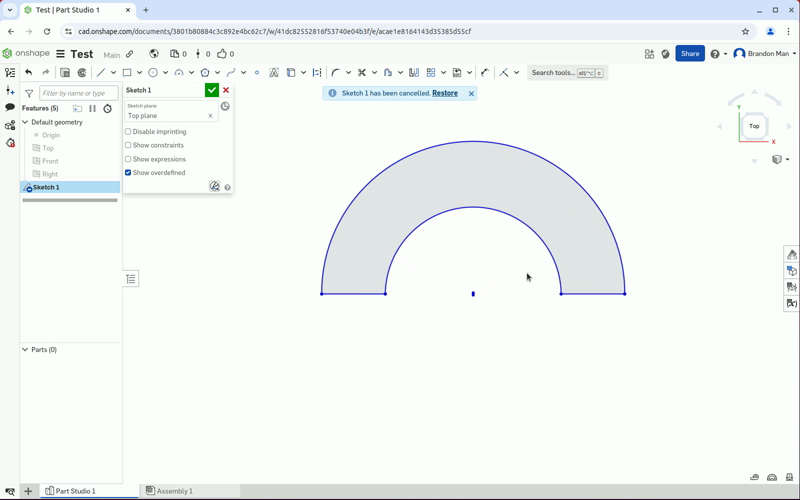
scroll(6)
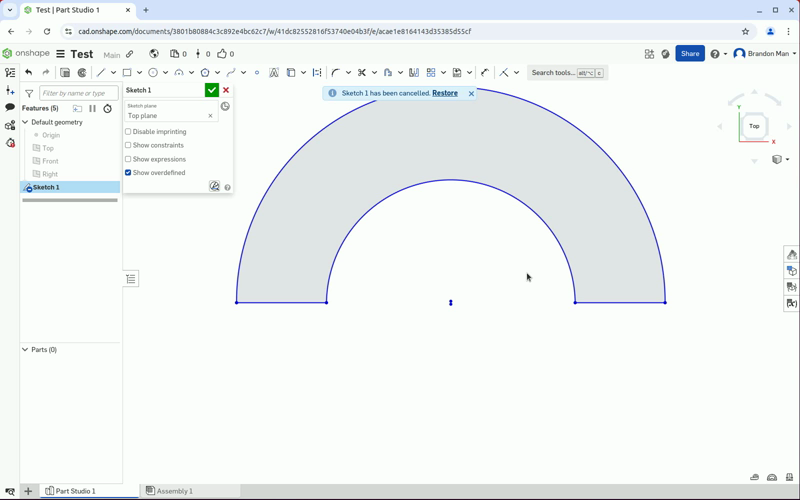
scroll(6)
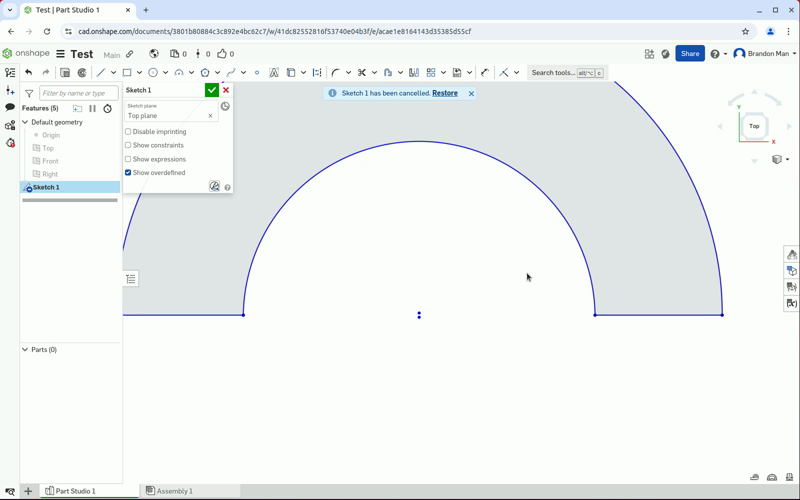
scroll(6)
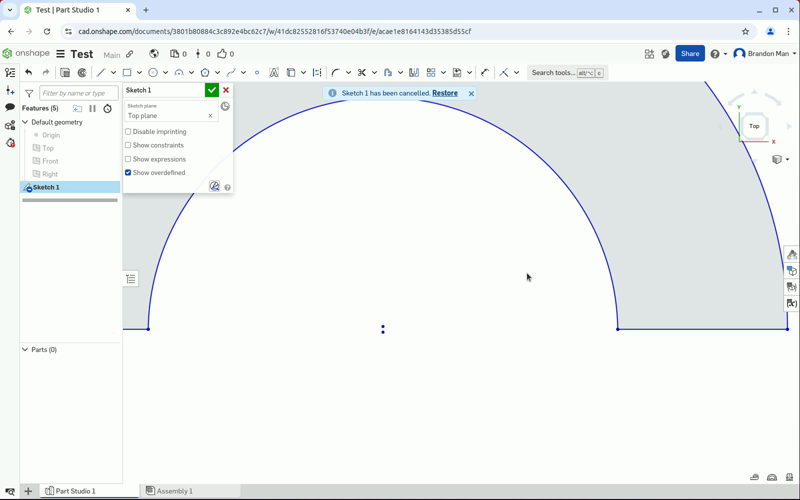
scroll(6)
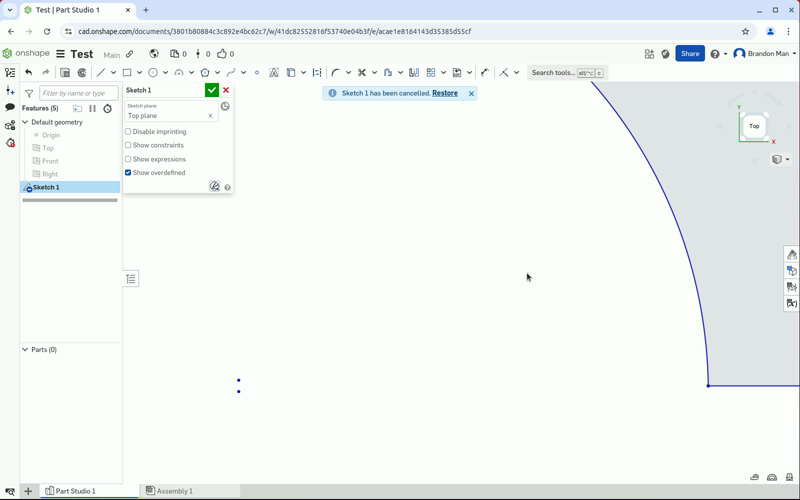
click(527, 272)
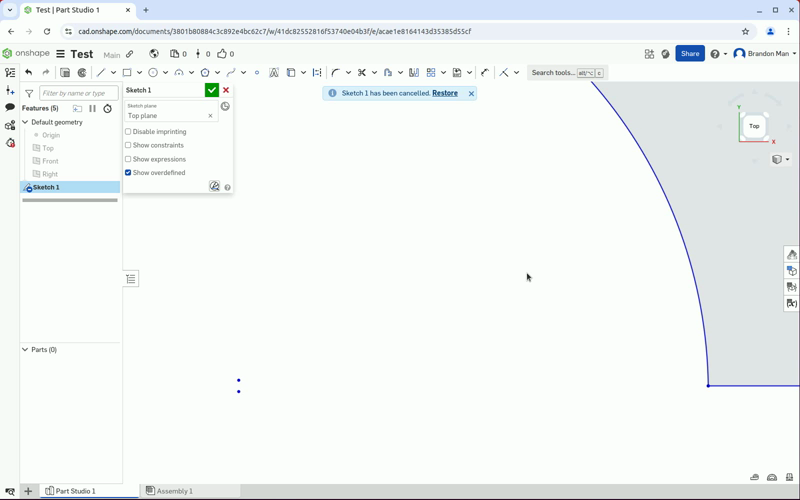
scroll(-6)
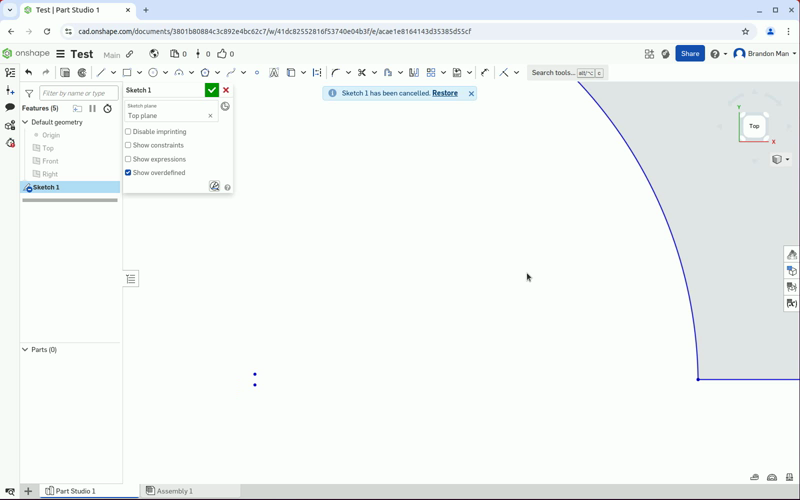
scroll(-6)
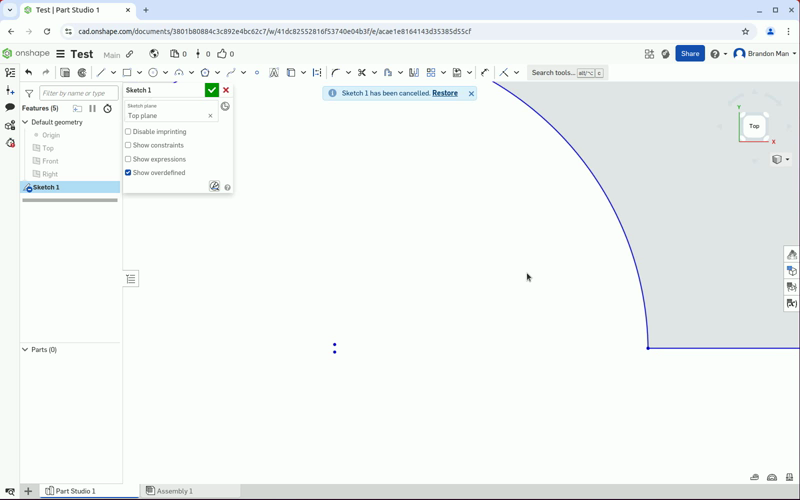
scroll(-6)
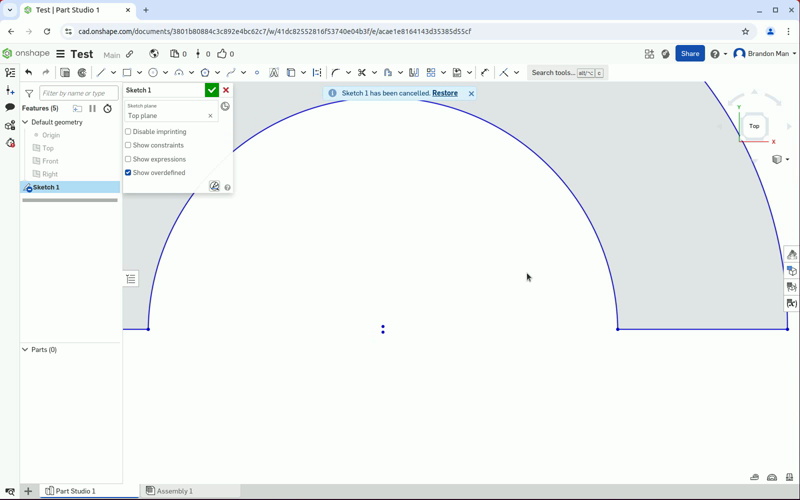
scroll(-6)
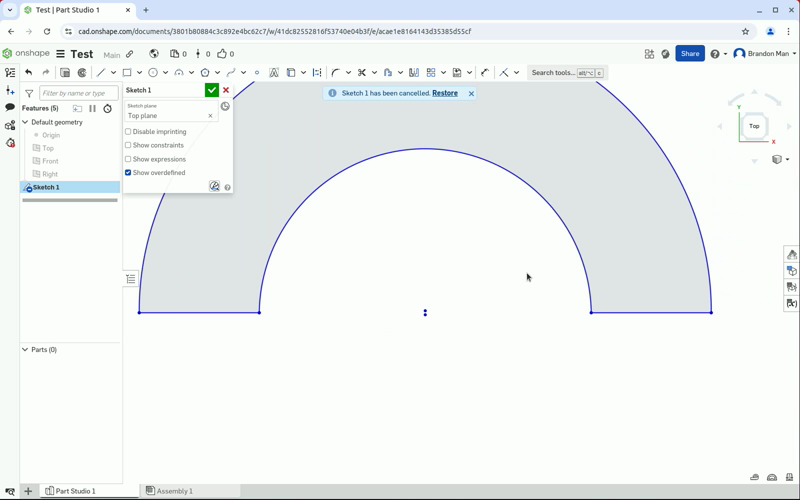
scroll(-6)
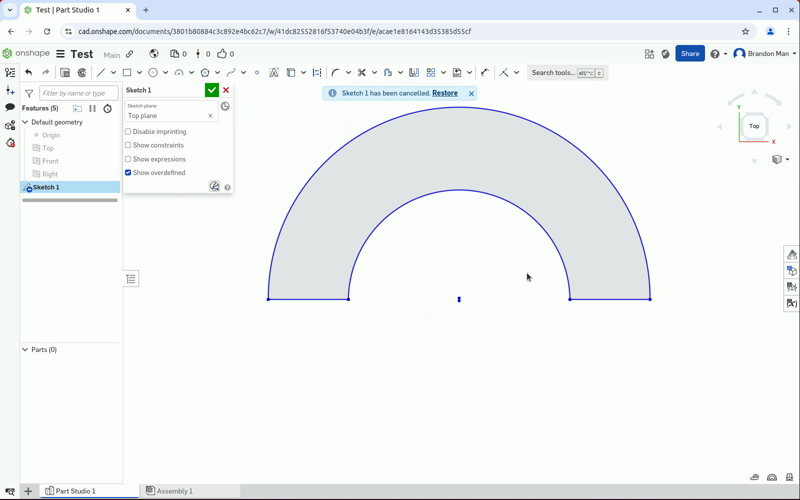
scroll(-6)
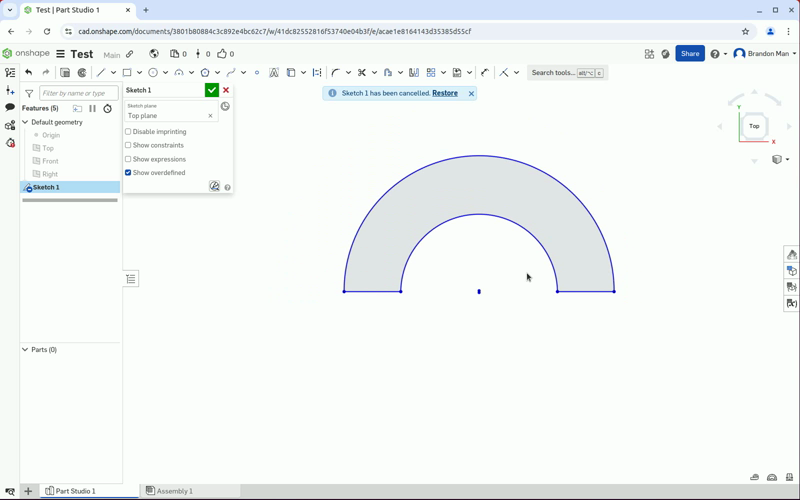
scroll(-6)
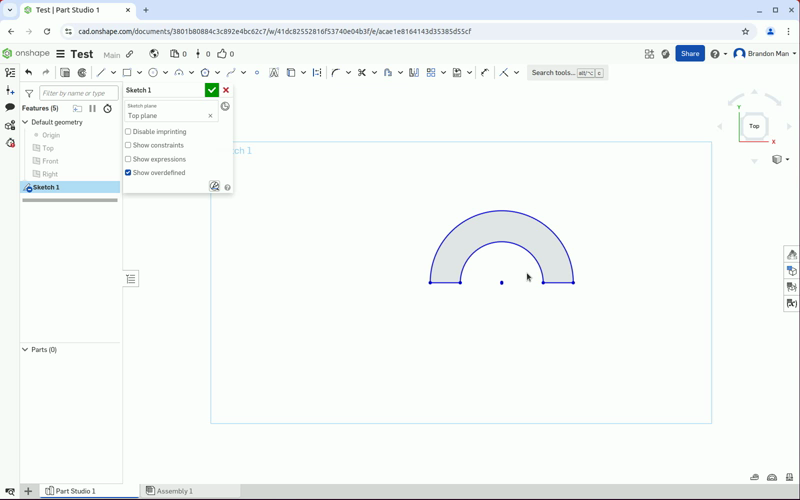
mouse_move(73, 352)
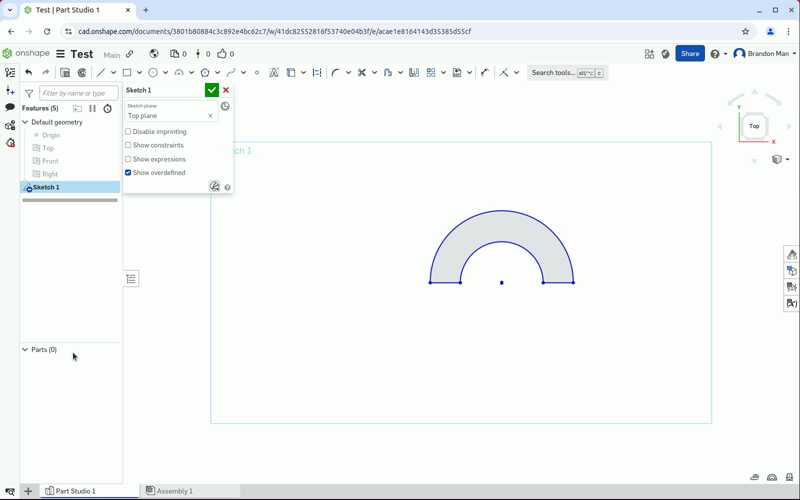
key(shift+y)
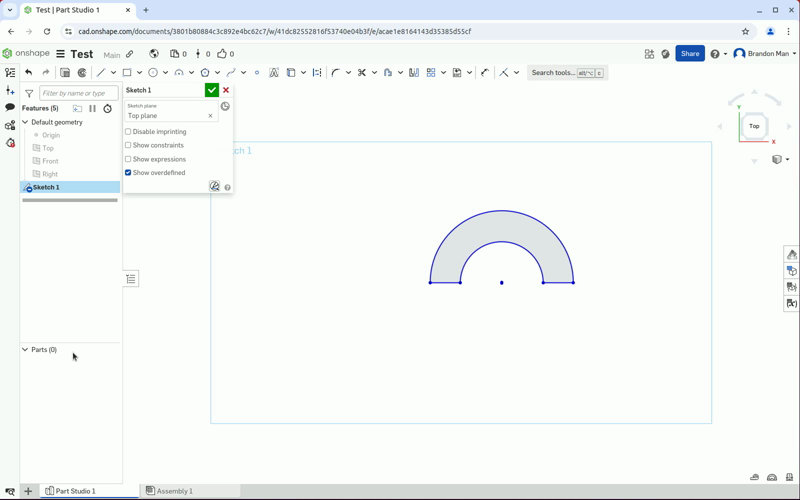
key(shift+e)
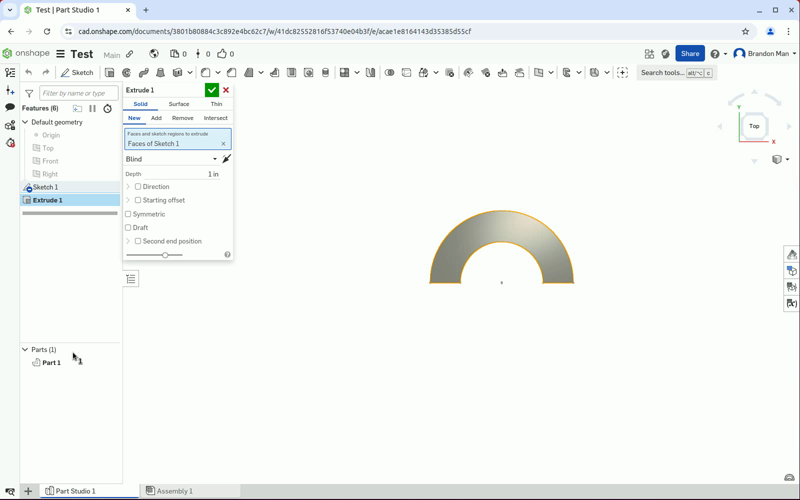
mouse_move(143, 106)
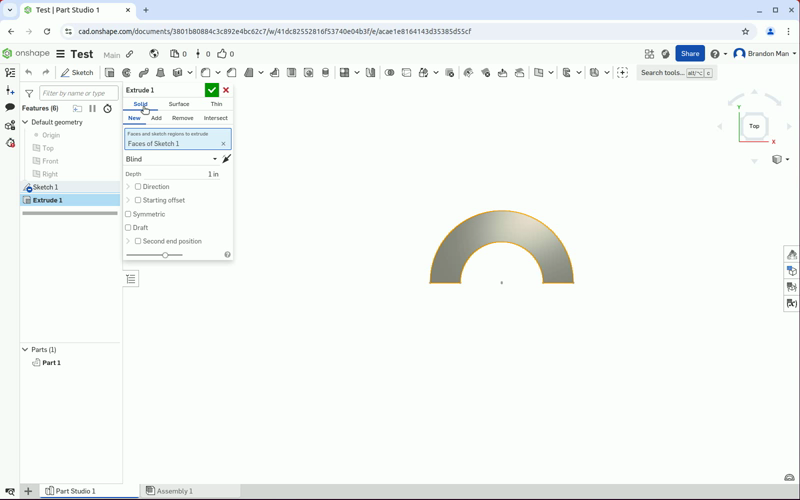
click(143, 106)
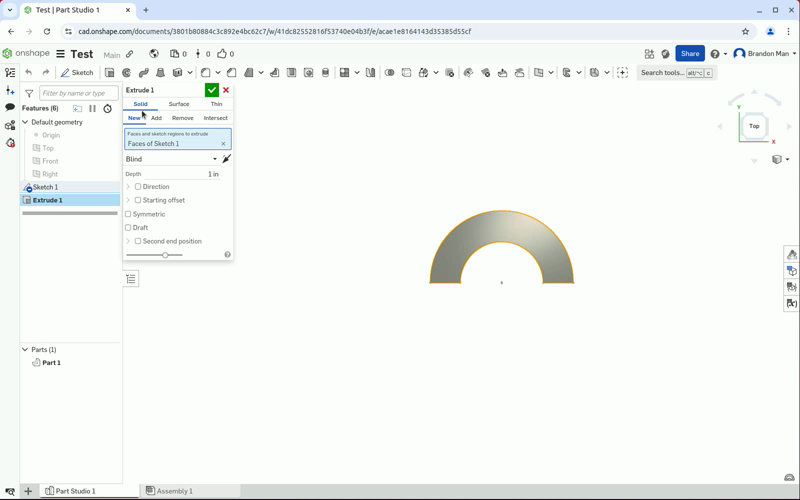
mouse_move(137, 120)
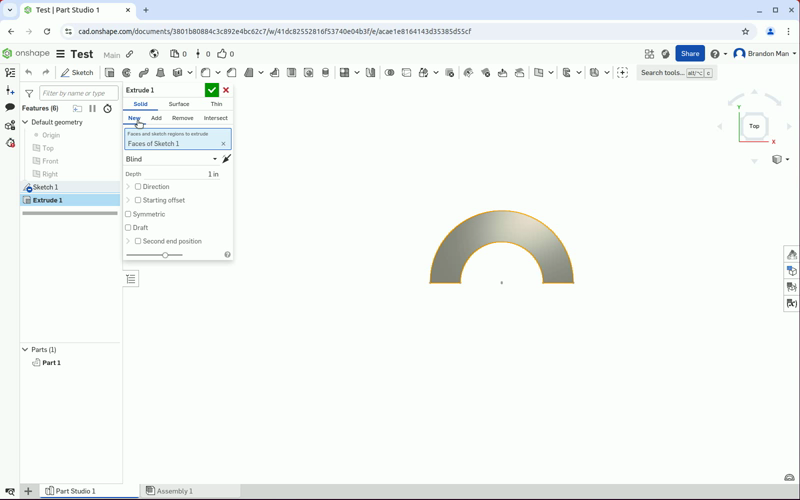
click(137, 120)
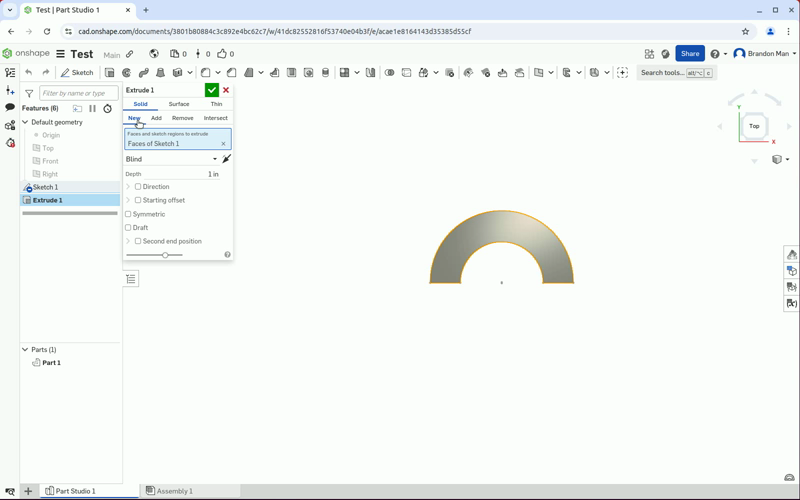
key(tab, 4)
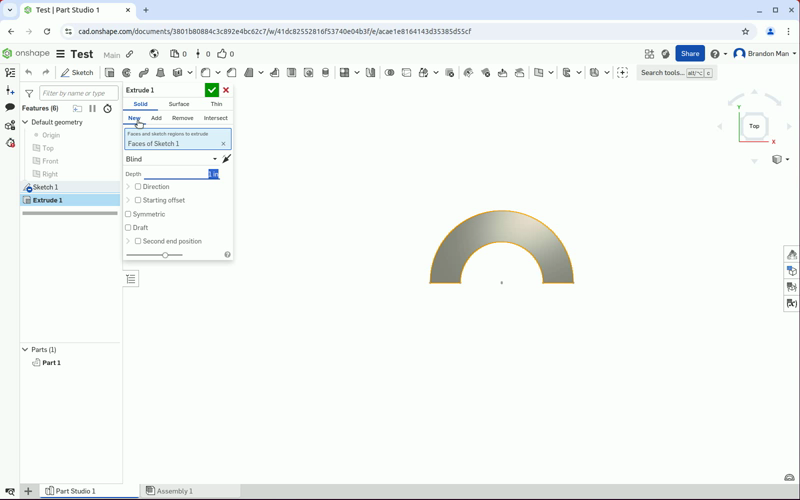
text(7.462)
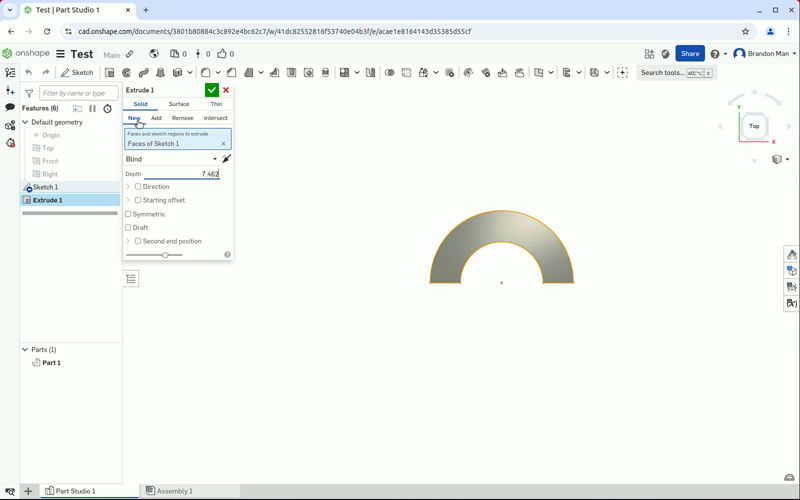
key(enter)
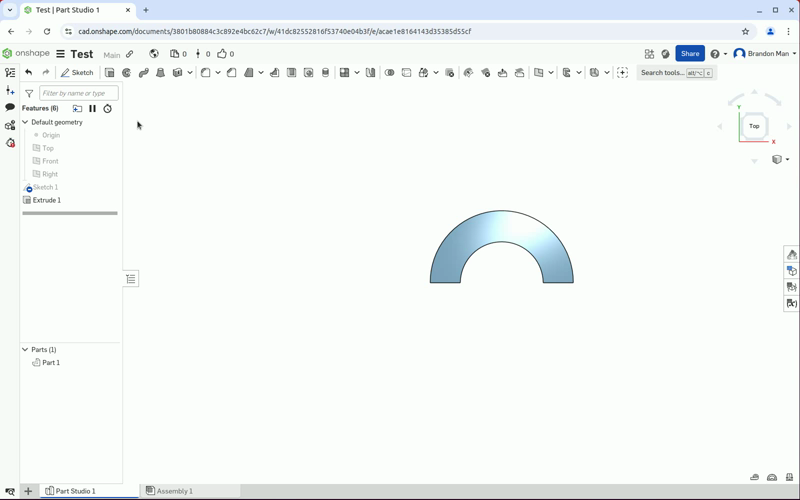
key(shift+h)
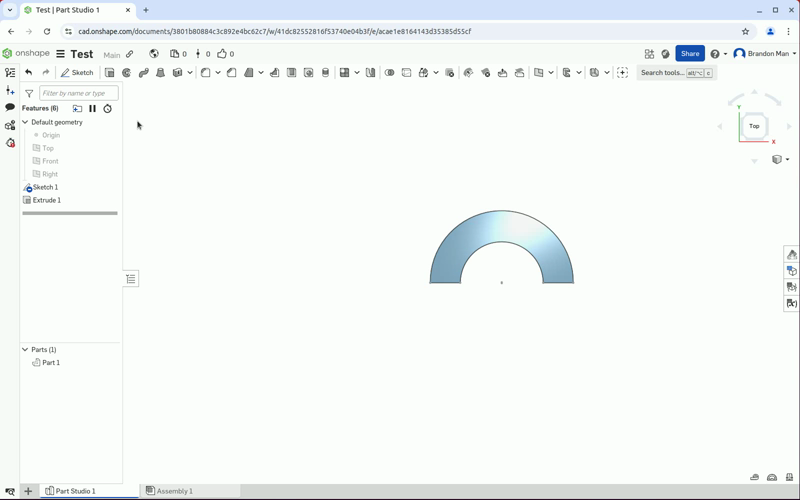
key(shift+h)
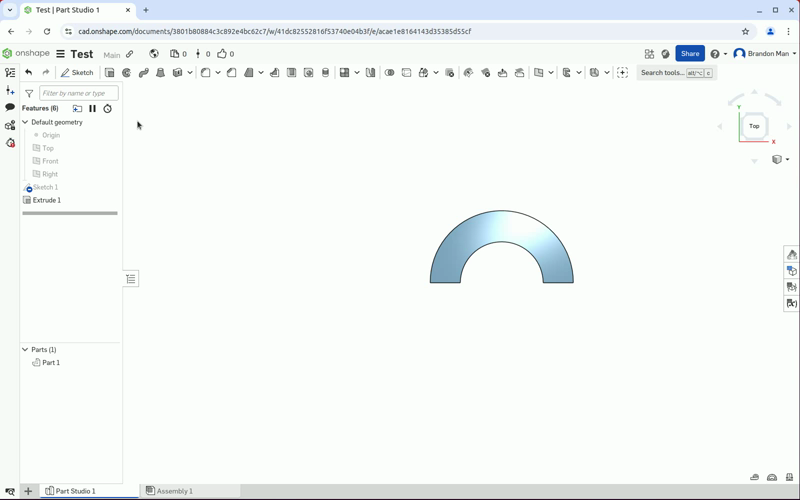
mouse_move(73, 189)
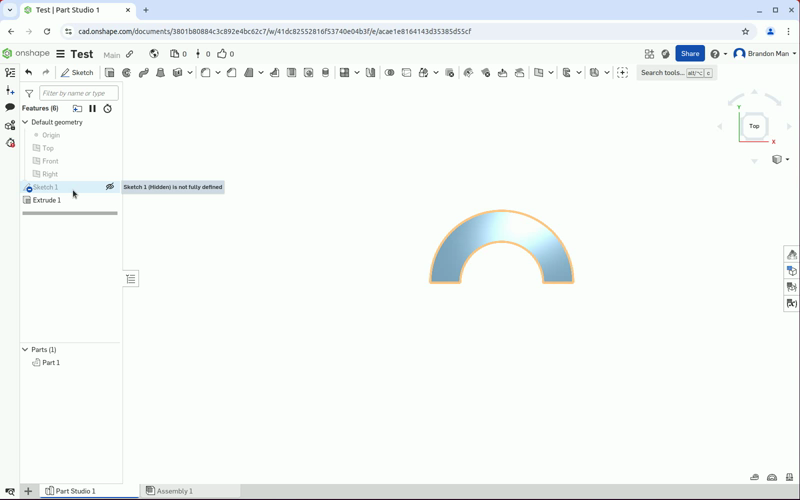
click(73, 189)
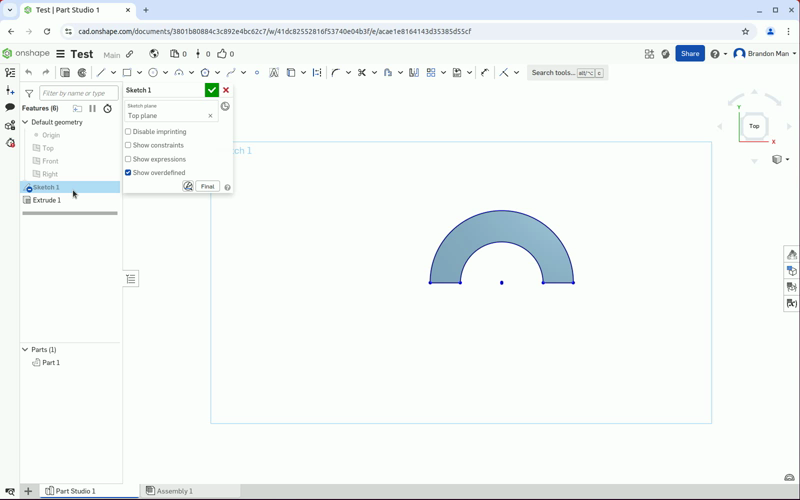
mouse_move(229, 92)
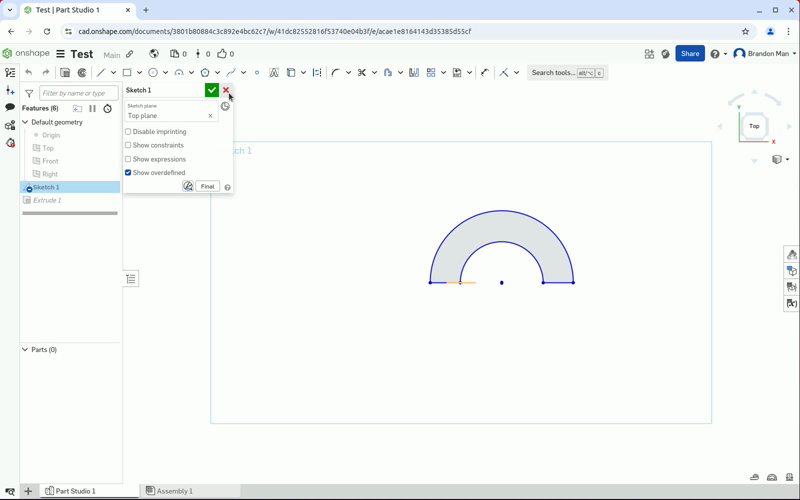
click(229, 92)
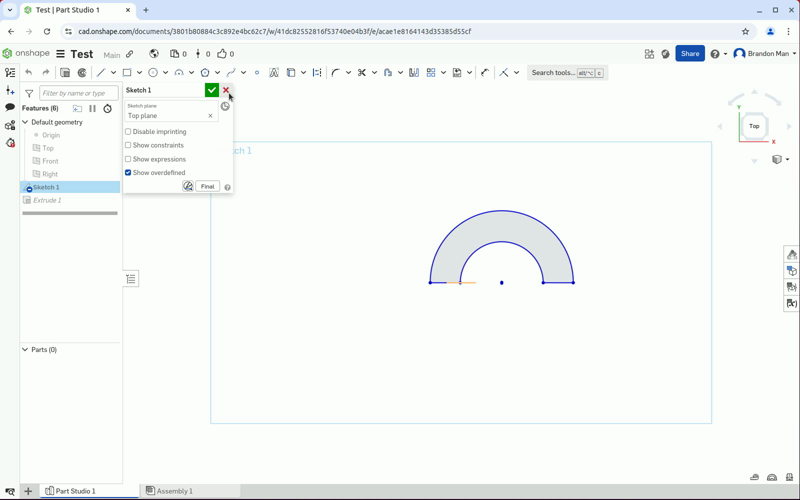
key(shift+s)
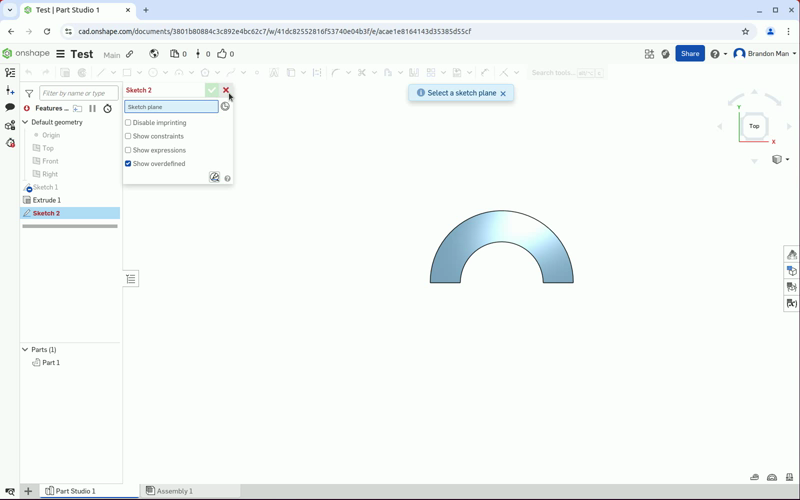
mouse_move(73, 150)
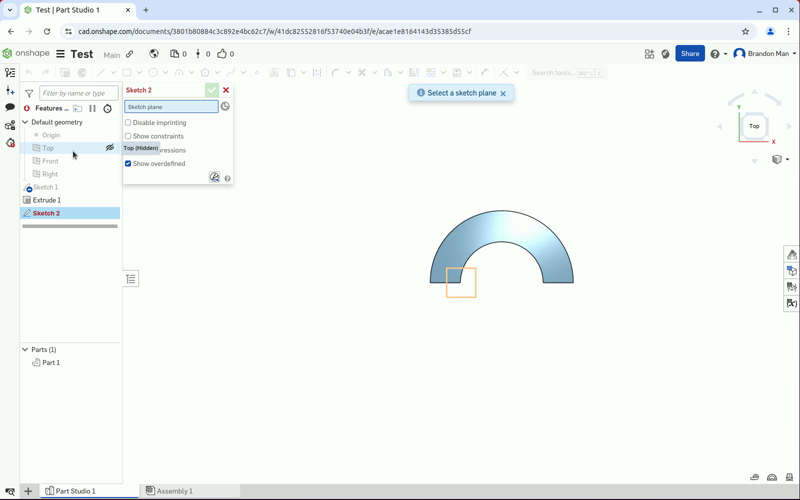
click(73, 150)
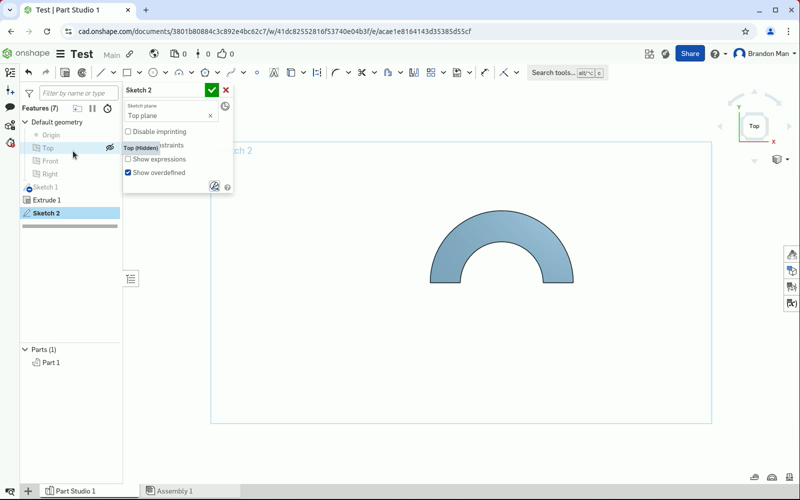
mouse_move(73, 352)
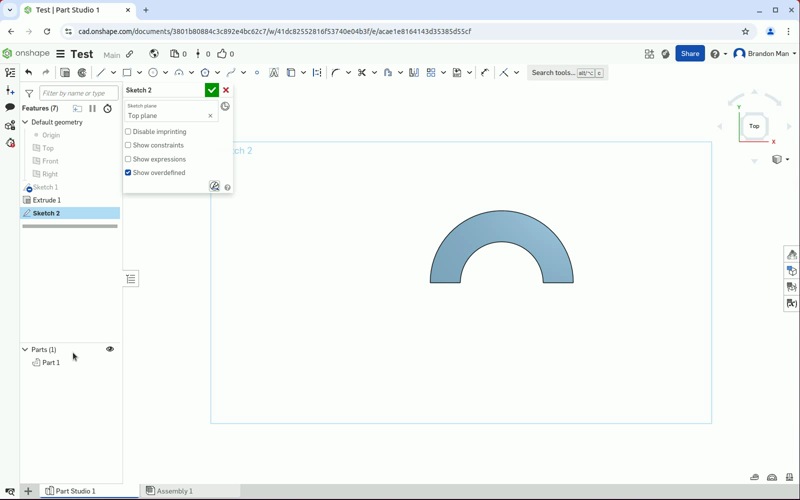
key(y)
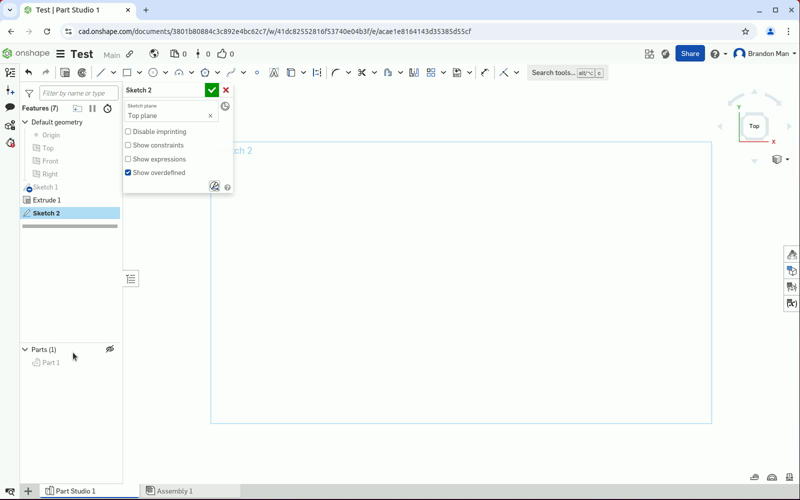
key(l)
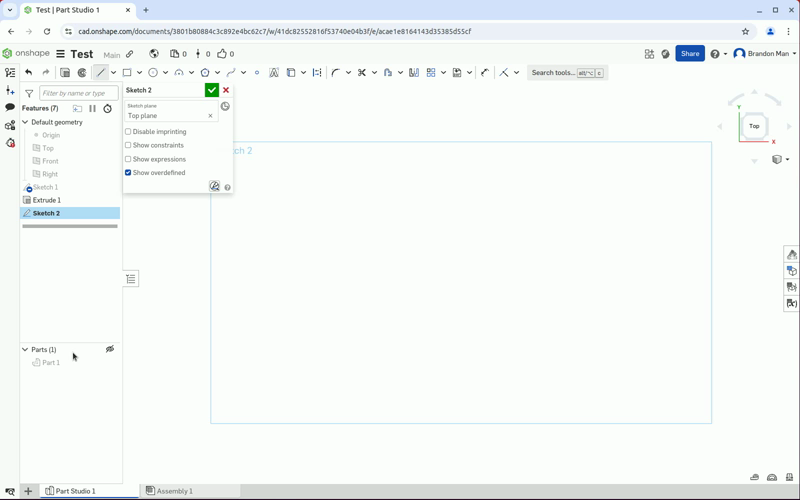
key_down(shift)
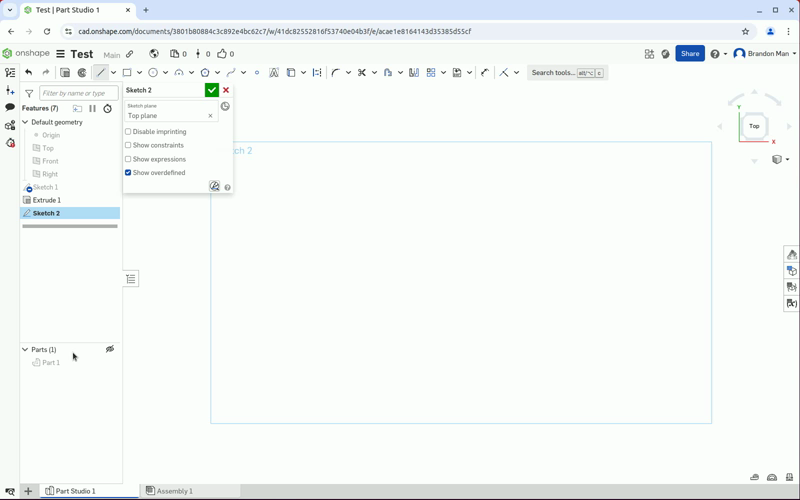
mouse_move(430, 282)
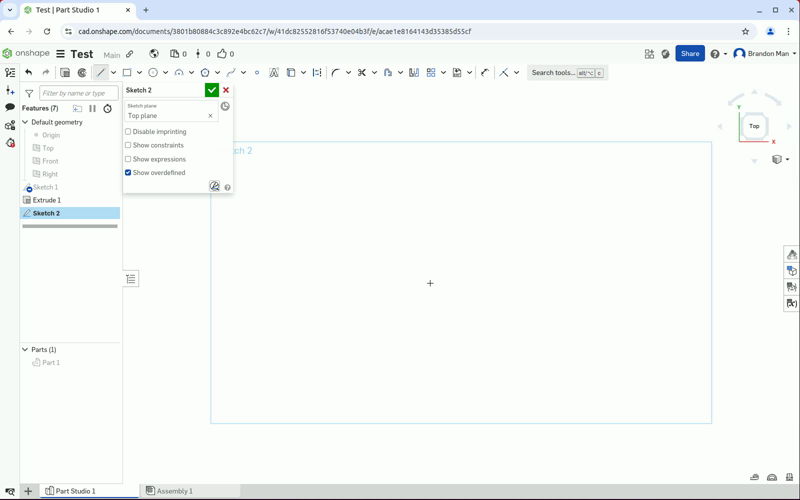
click(430, 282)
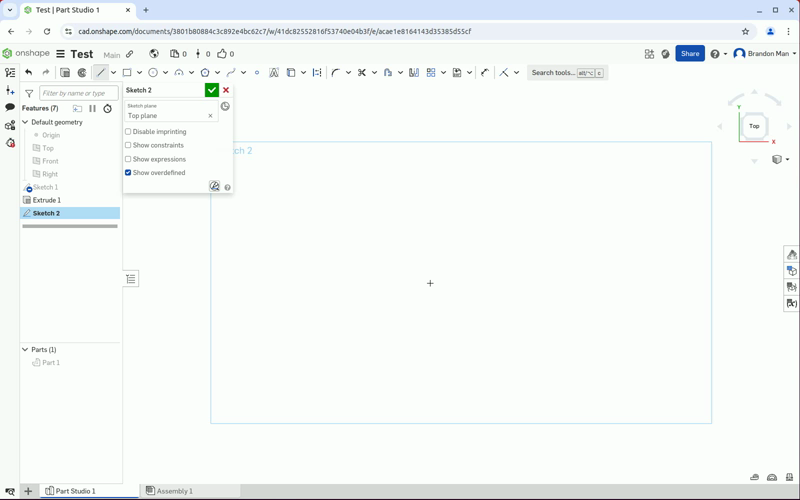
key_up(shift)
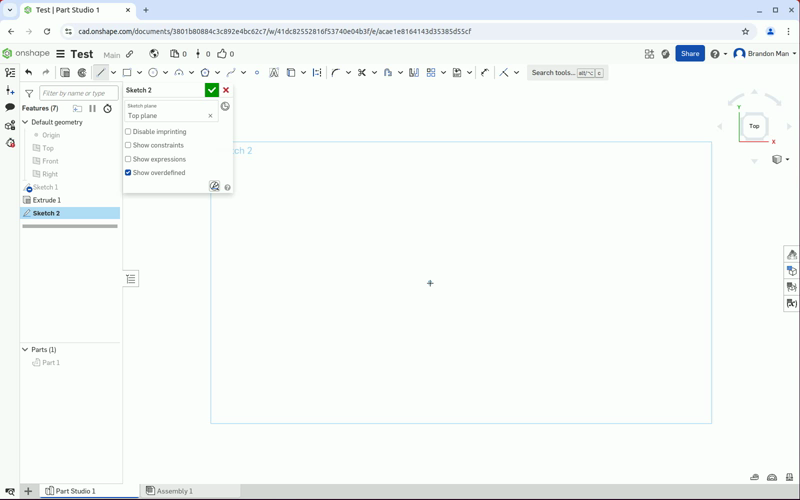
key_down(shift)
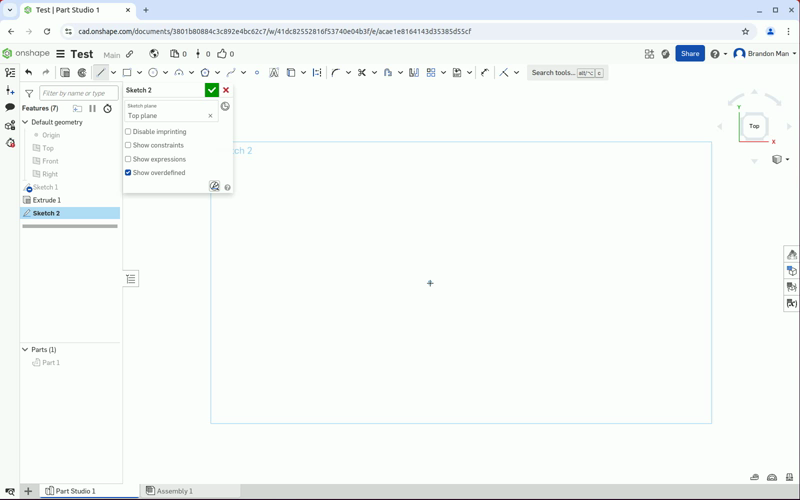
mouse_move(460, 282)
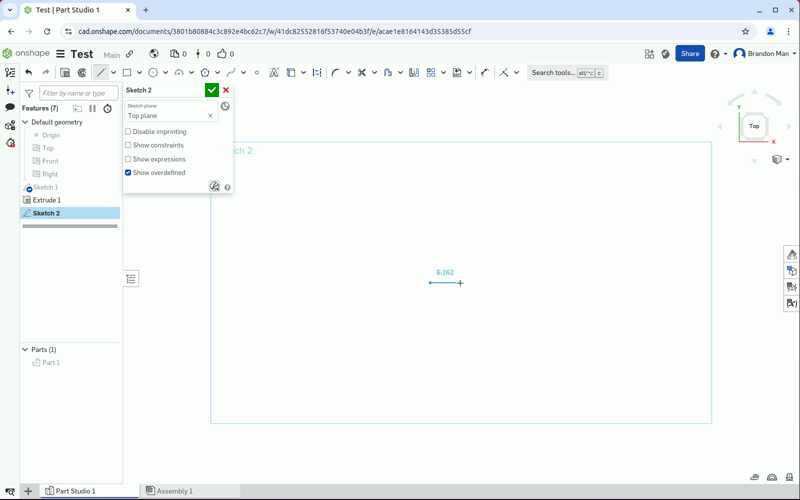
mouse_move(460, 282)
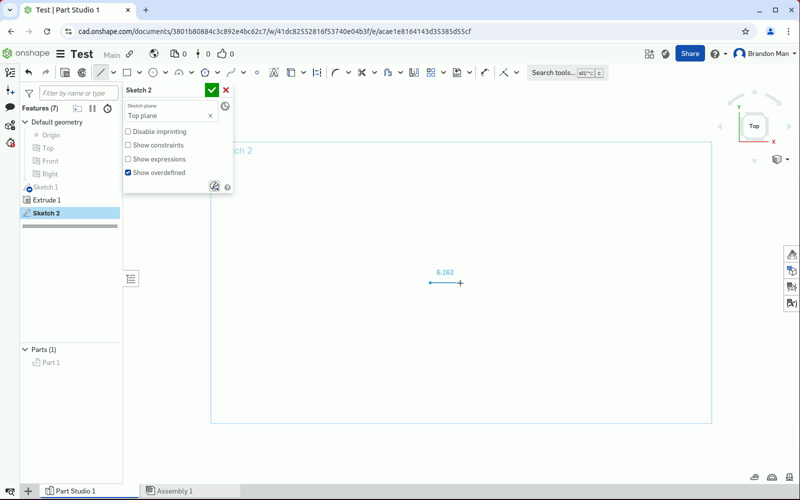
click(460, 282)
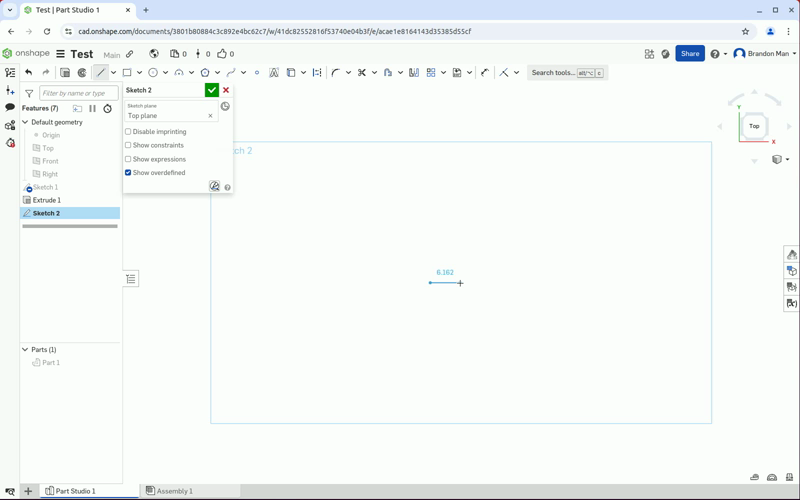
key_up(shift)
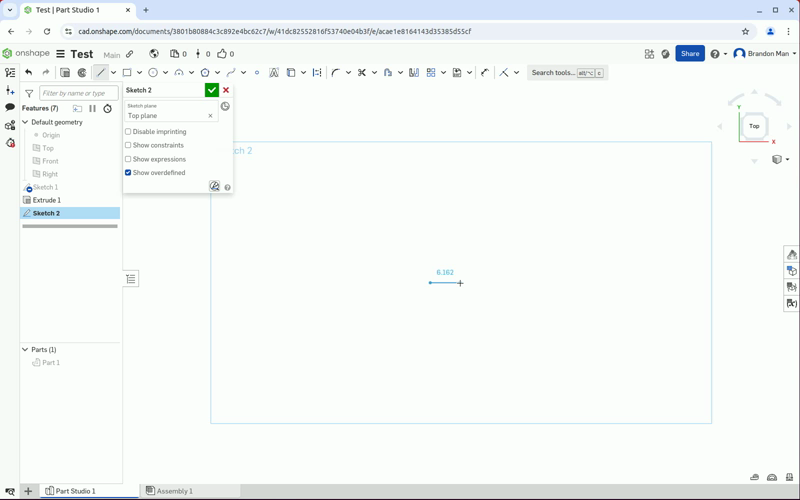
key(esc)
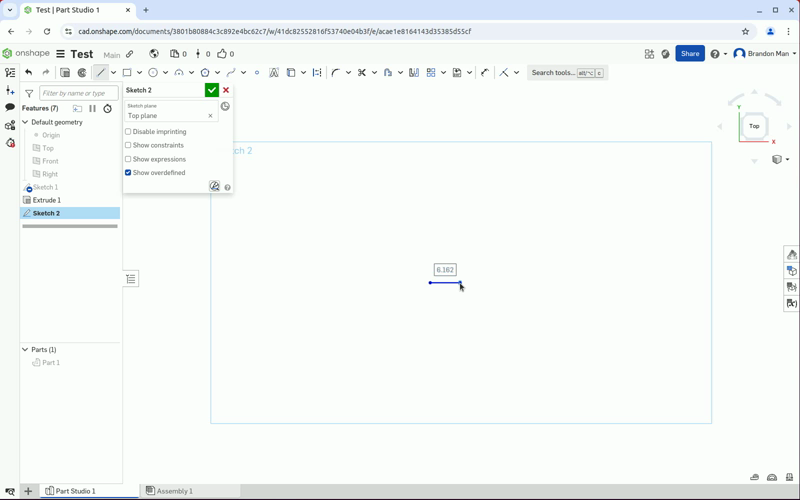
key(a)
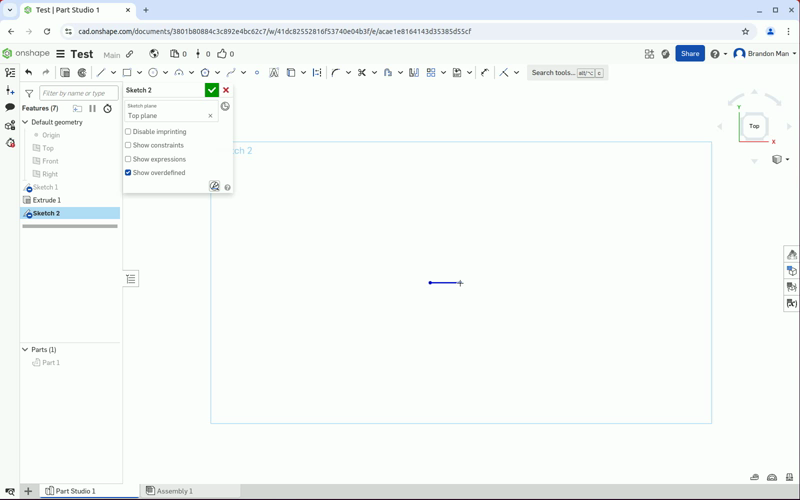
mouse_move(460, 282)
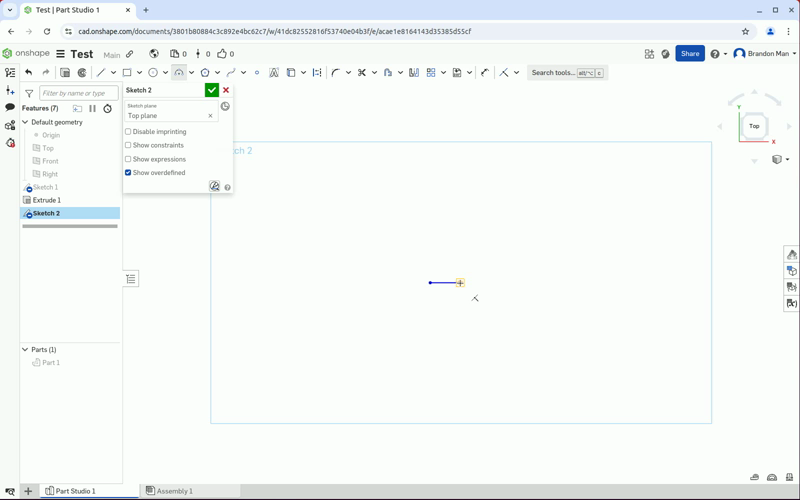
click(460, 282)
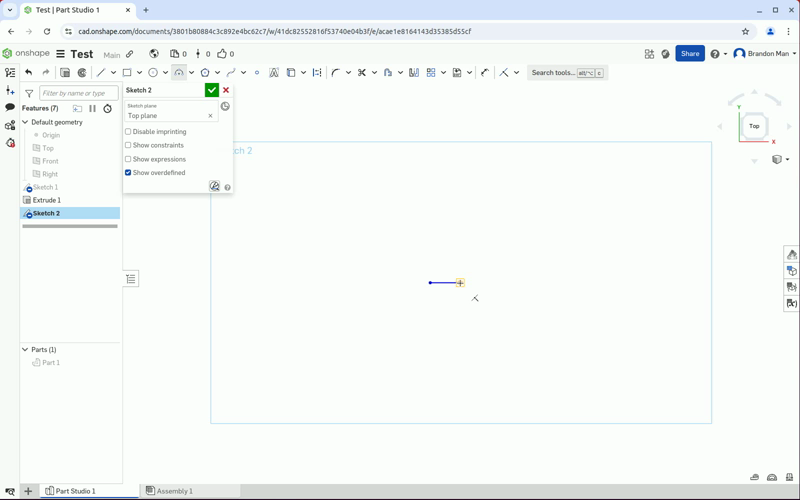
key_down(shift)
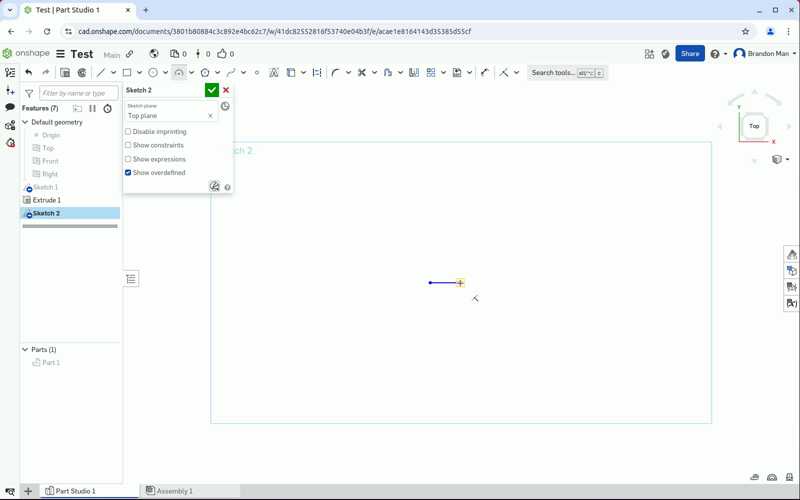
mouse_move(543, 282)
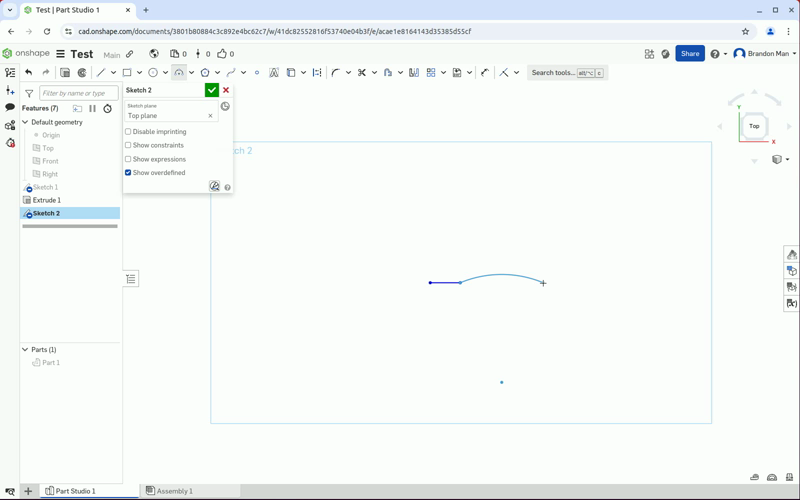
click(543, 282)
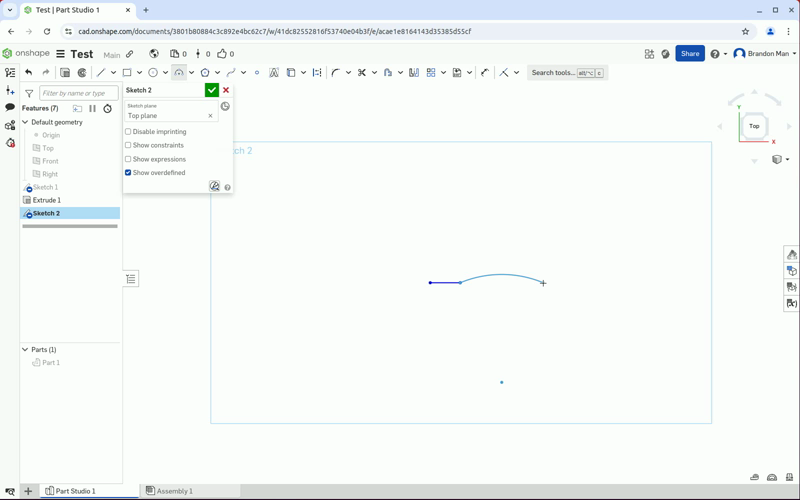
mouse_move(501, 241)
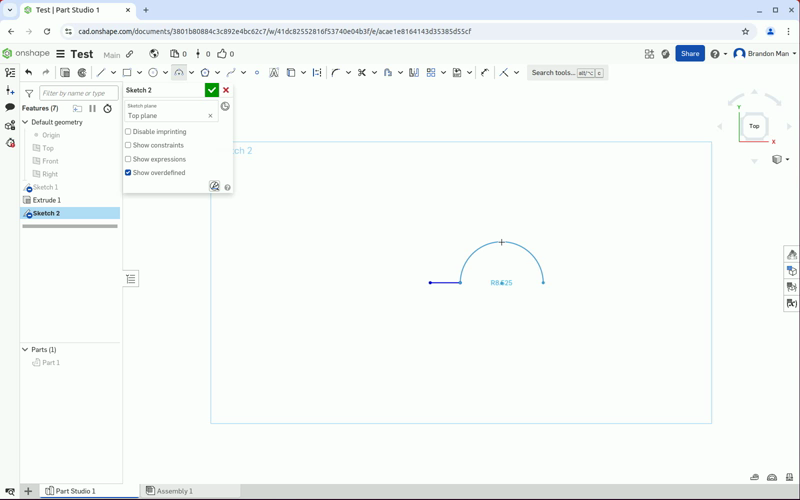
click(501, 241)
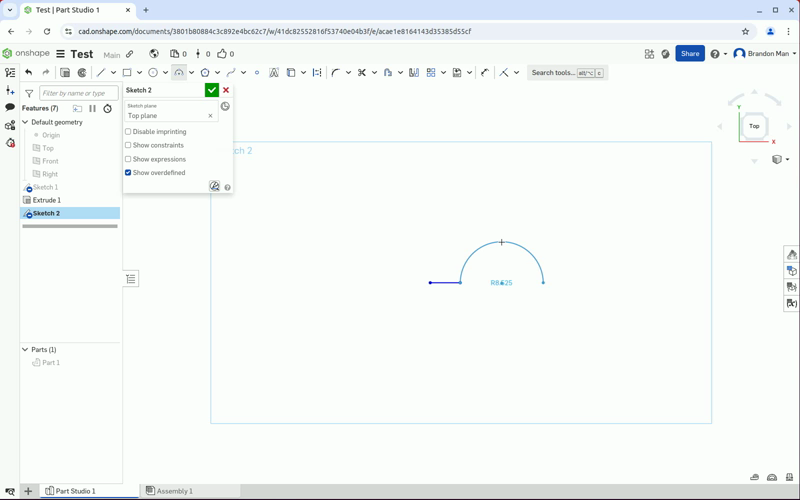
key_up(shift)
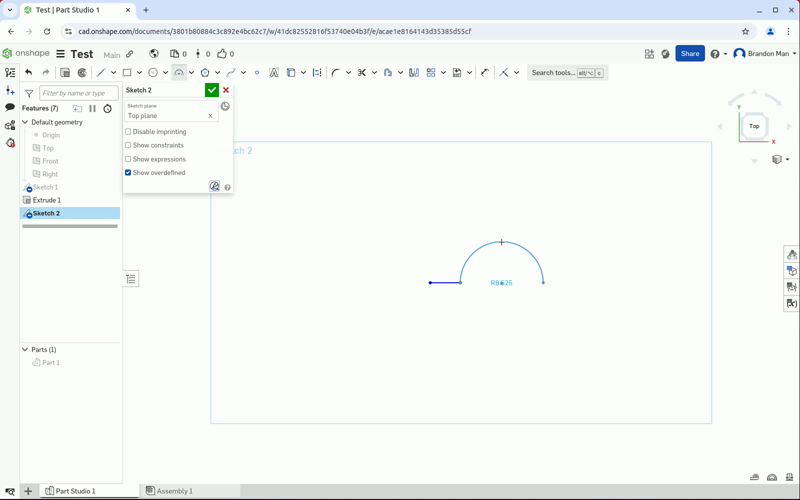
key(esc)
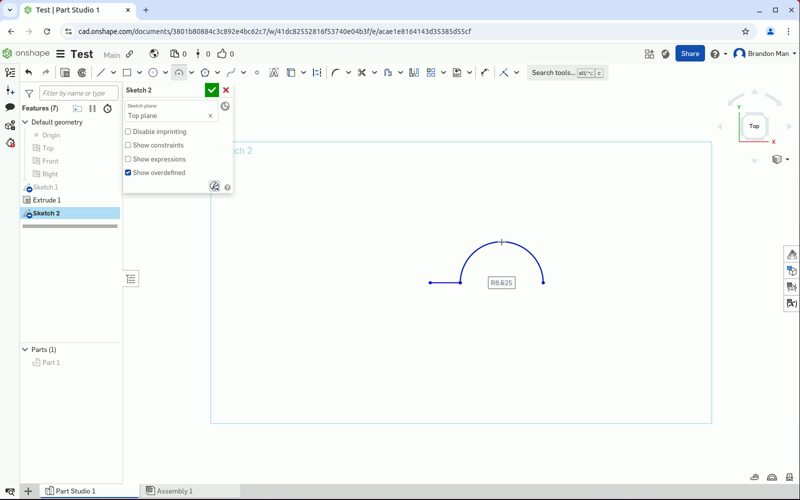
key(l)
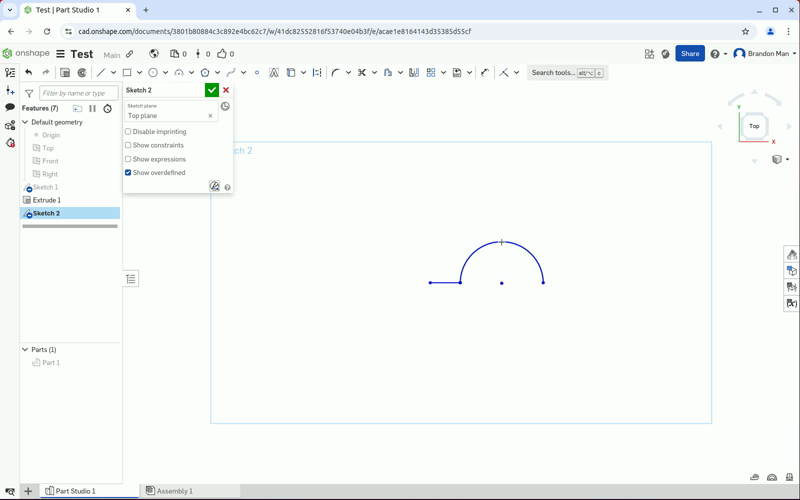
mouse_move(543, 282)
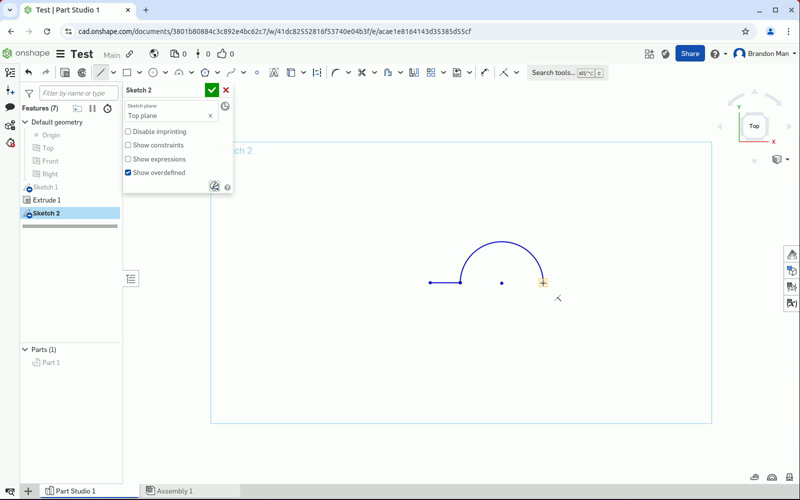
click(543, 282)
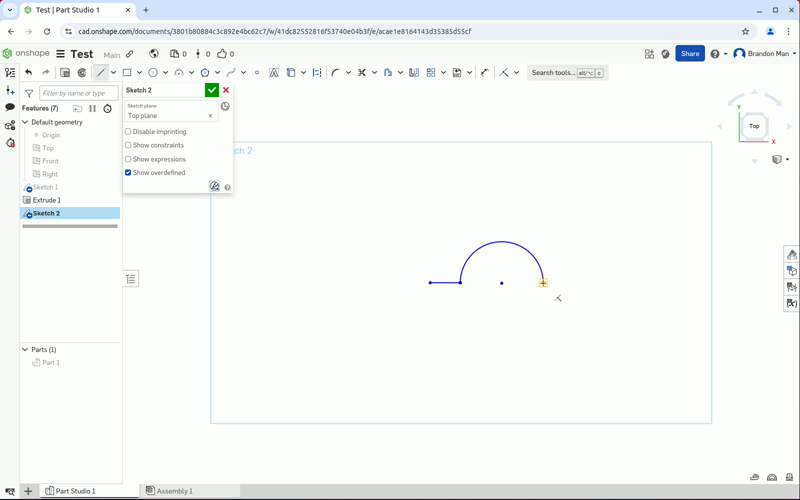
key_down(shift)
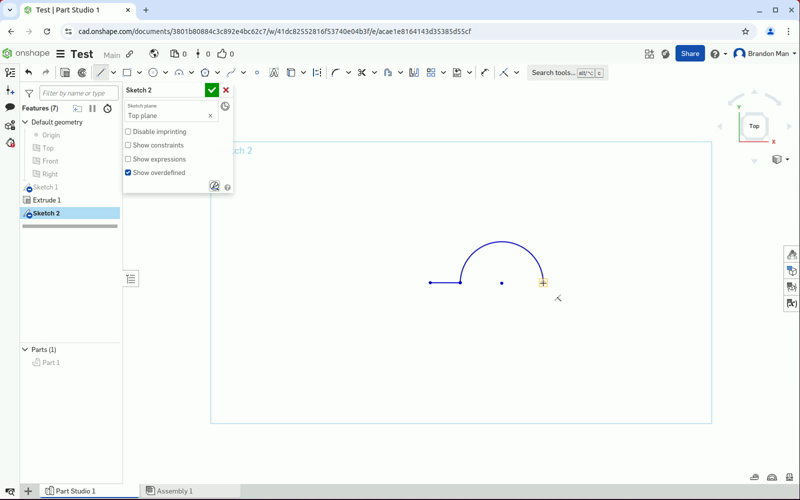
mouse_move(573, 282)
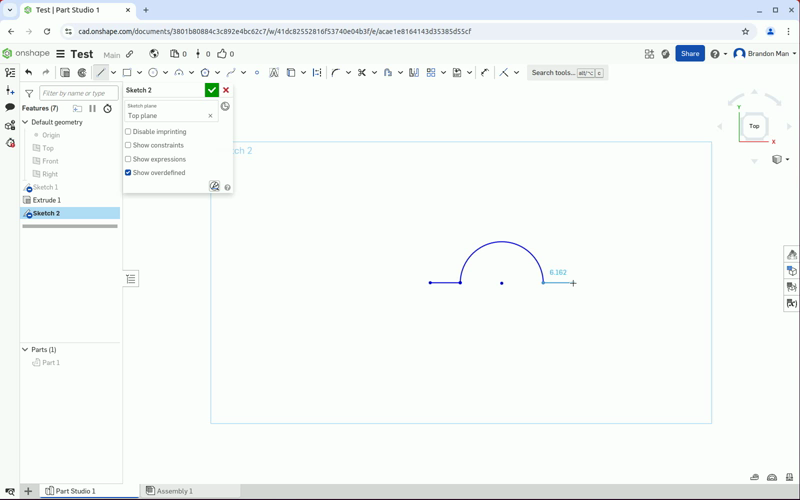
mouse_move(573, 282)
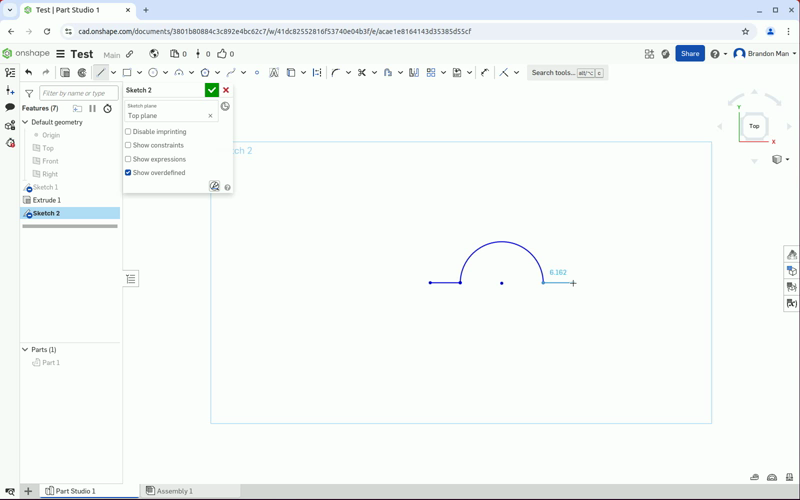
click(573, 282)
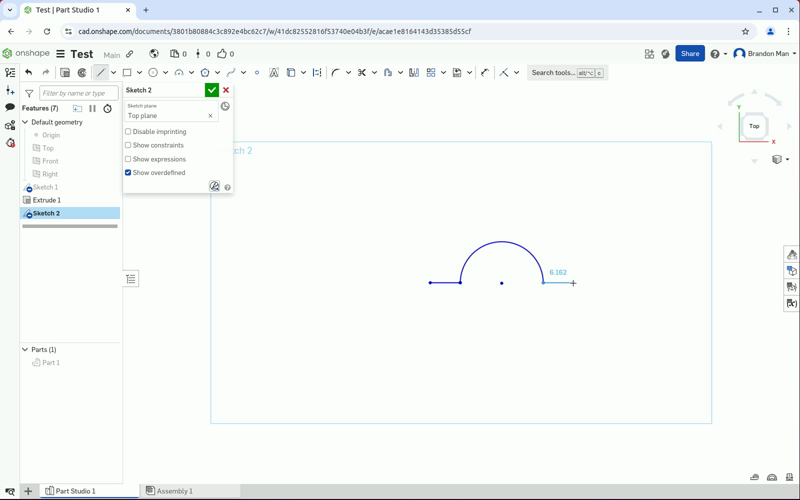
key_up(shift)
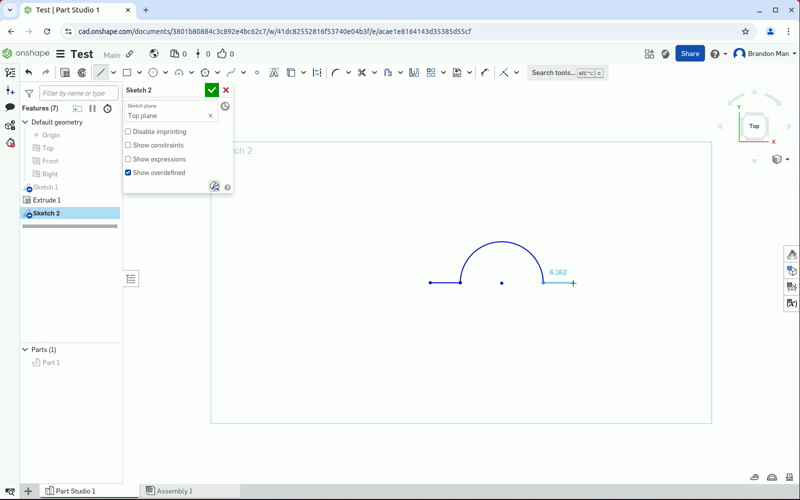
key(esc)
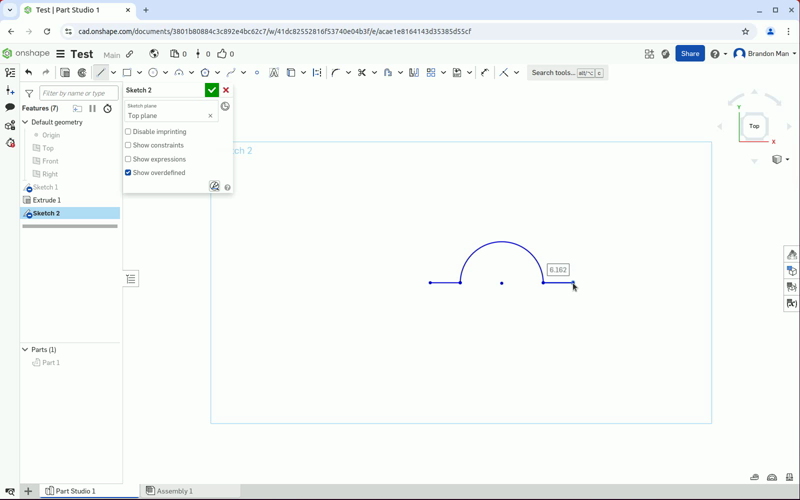
key(a)
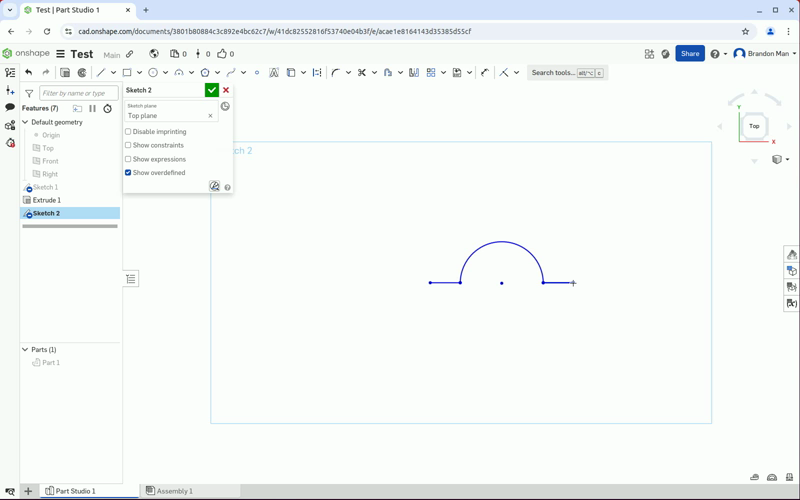
mouse_move(573, 282)
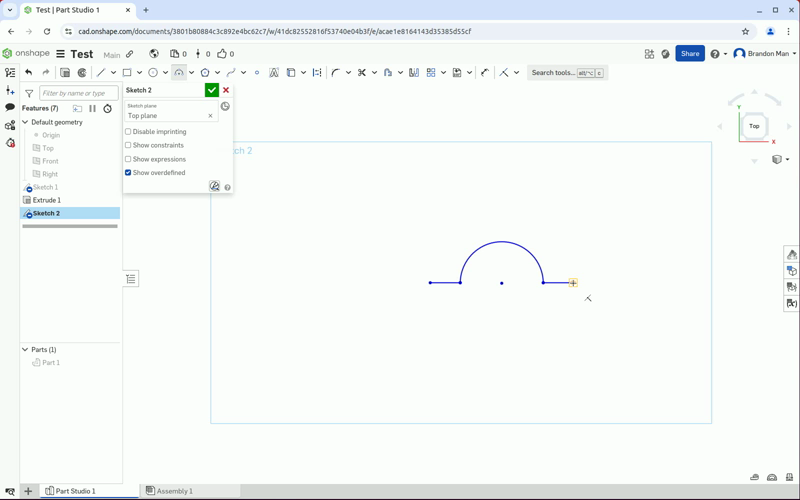
click(573, 282)
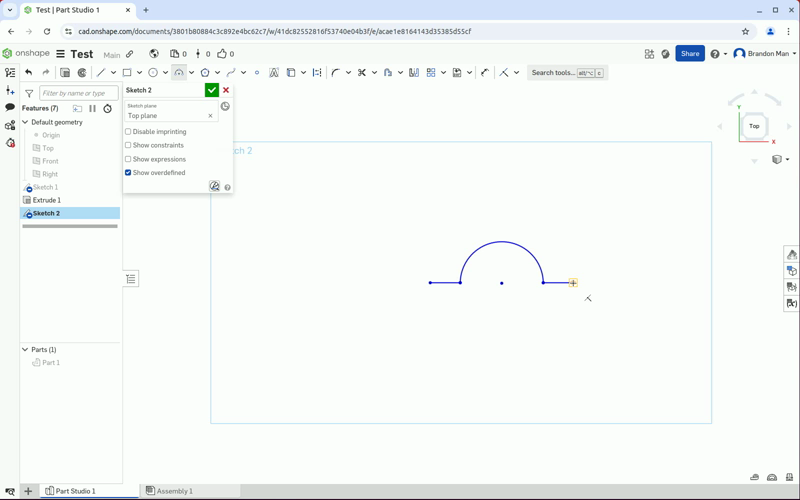
mouse_move(430, 282)
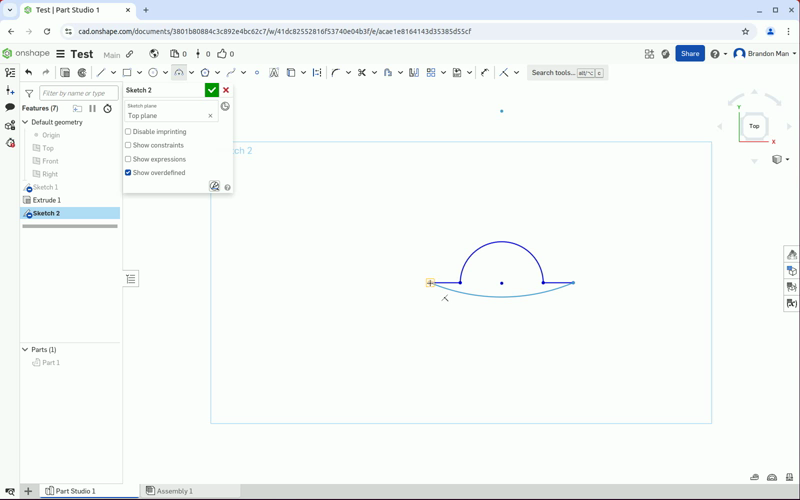
click(430, 282)
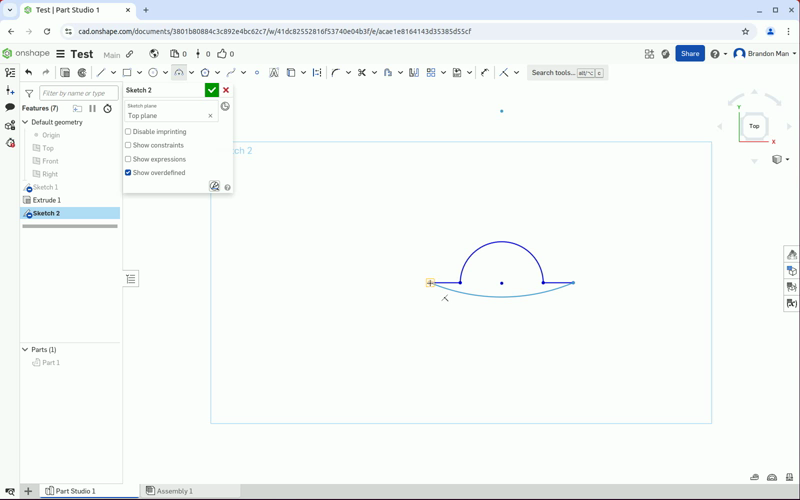
key_down(shift)
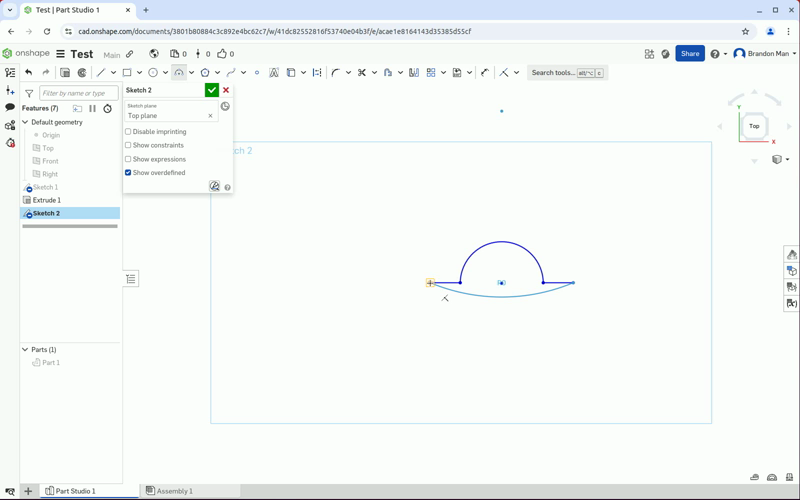
mouse_move(501, 210)
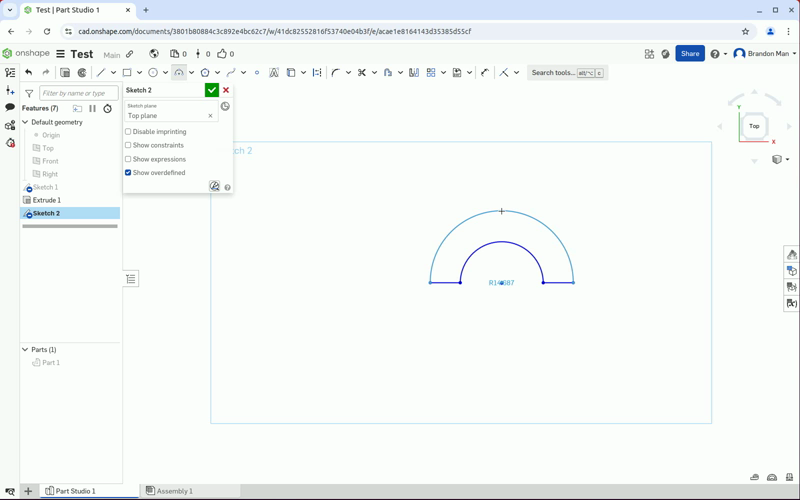
click(501, 210)
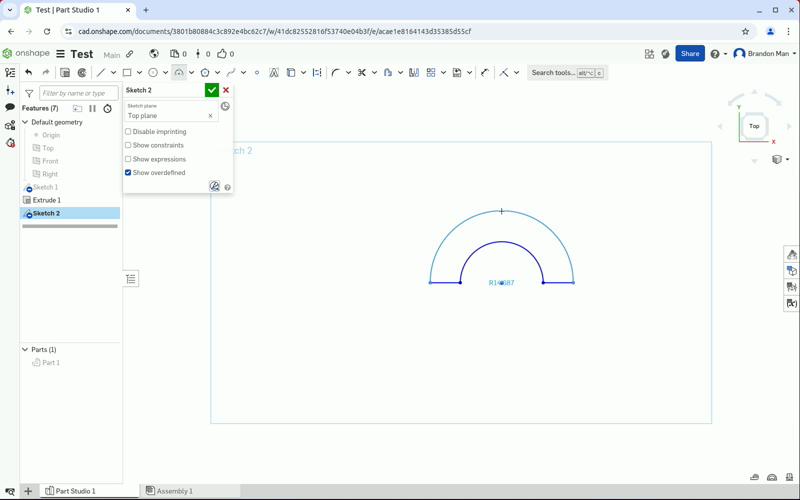
key_up(shift)
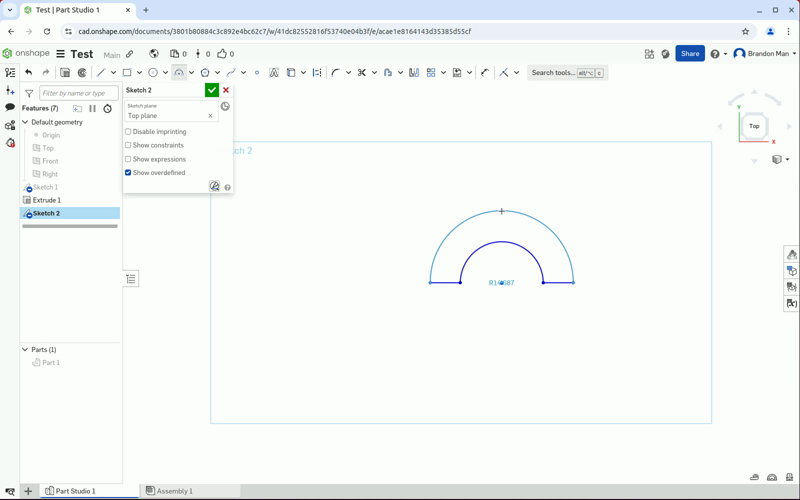
key(esc)
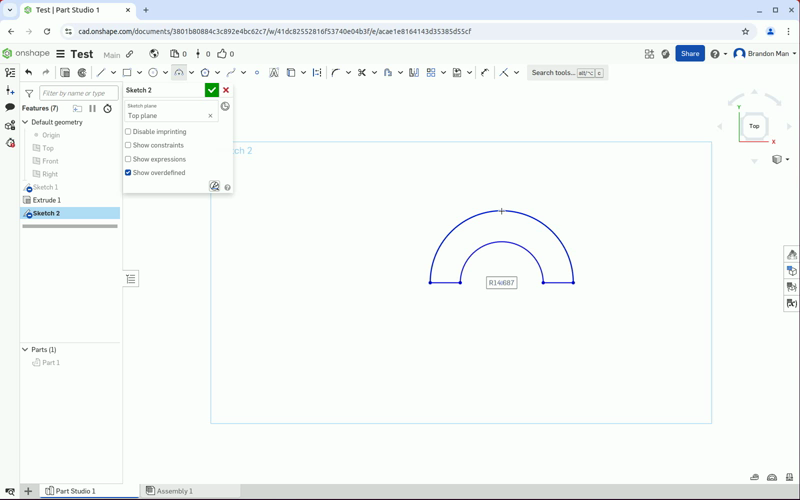
mouse_move(526, 228)
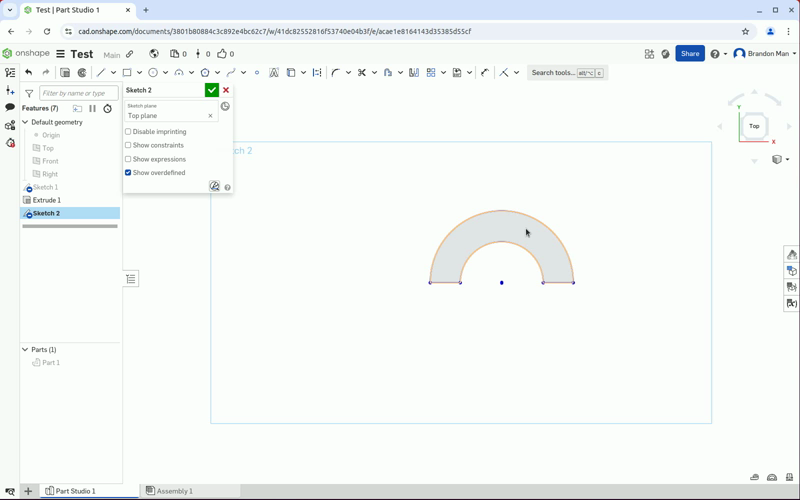
scroll(6)
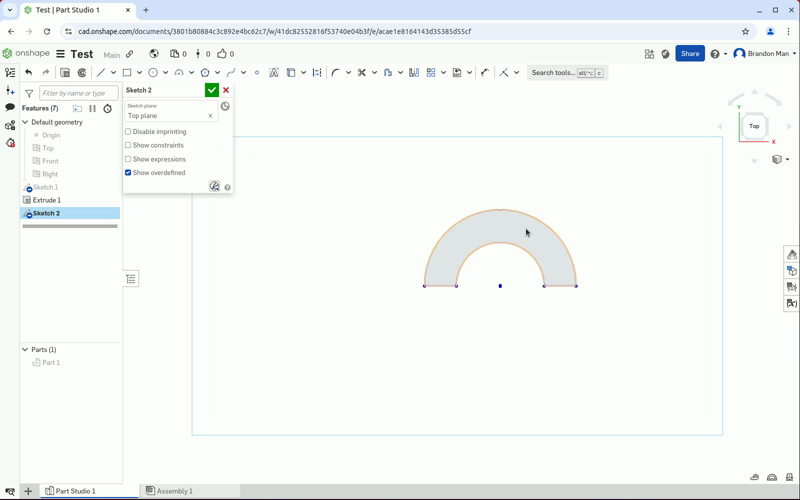
scroll(6)
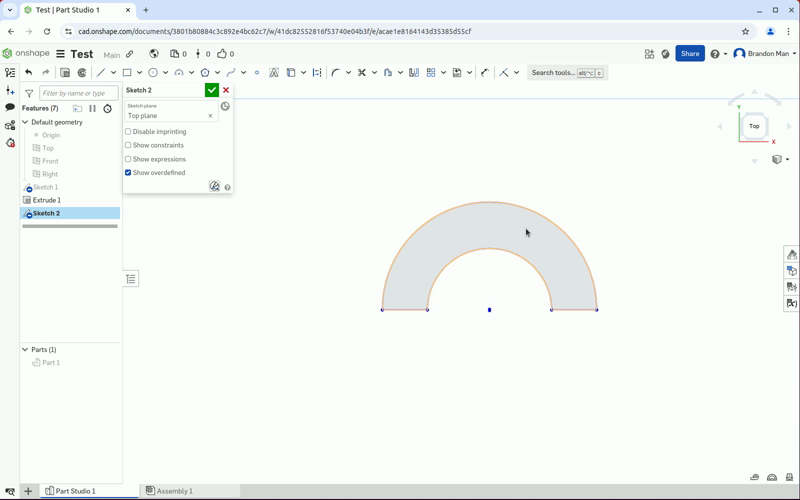
scroll(6)
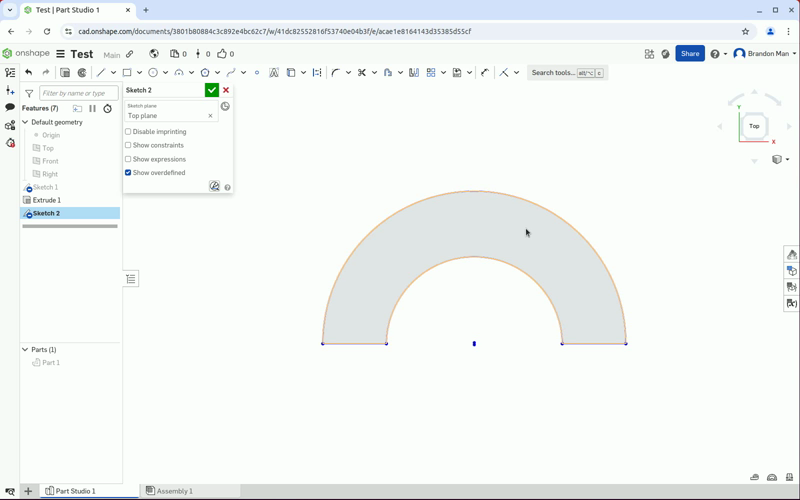
scroll(6)
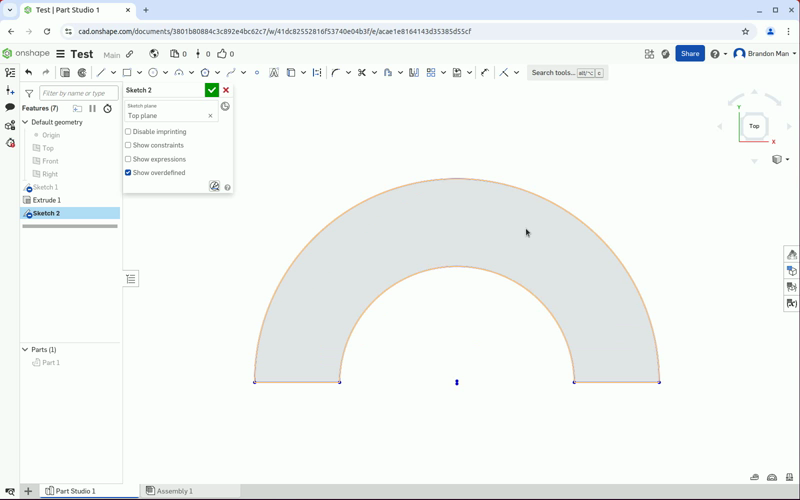
scroll(6)
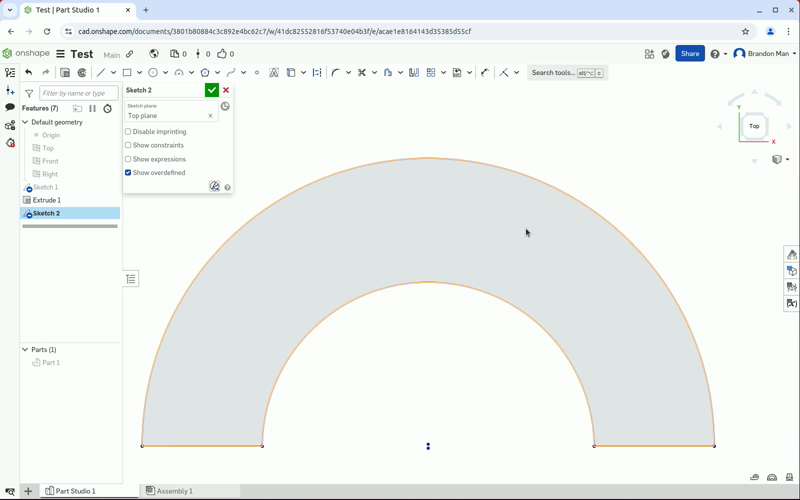
scroll(6)
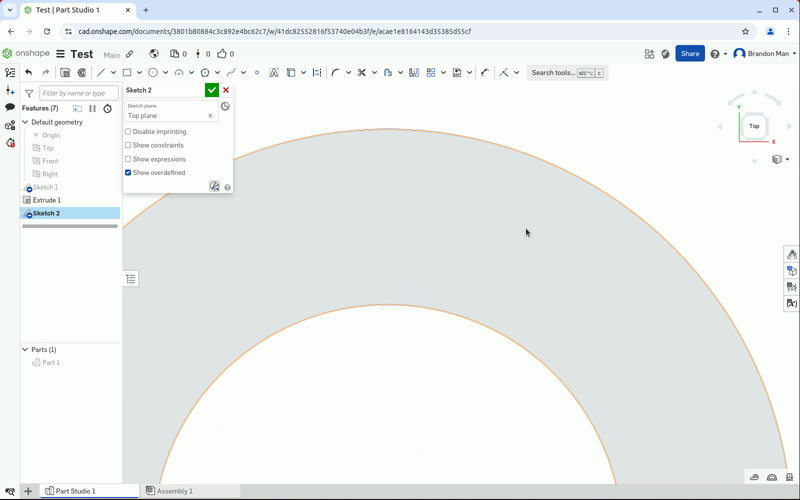
scroll(6)
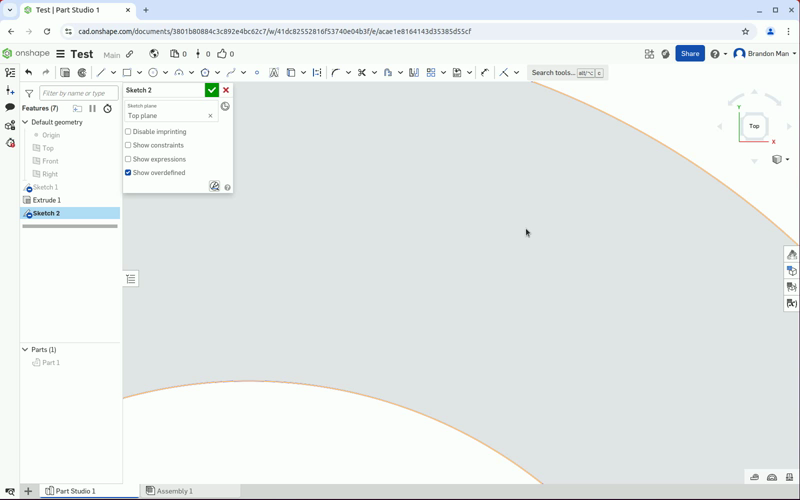
click(526, 228)
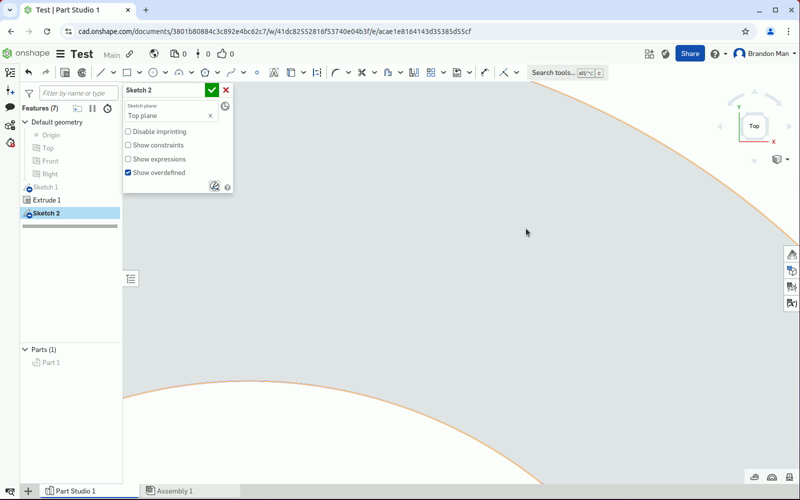
scroll(-6)
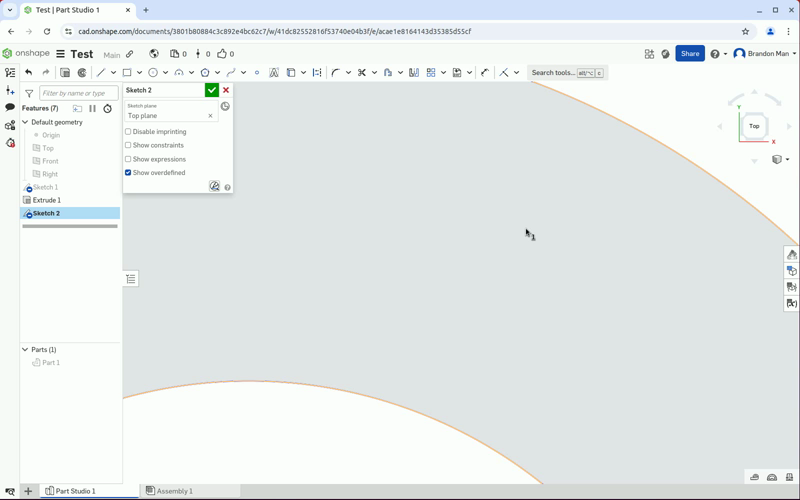
scroll(-6)
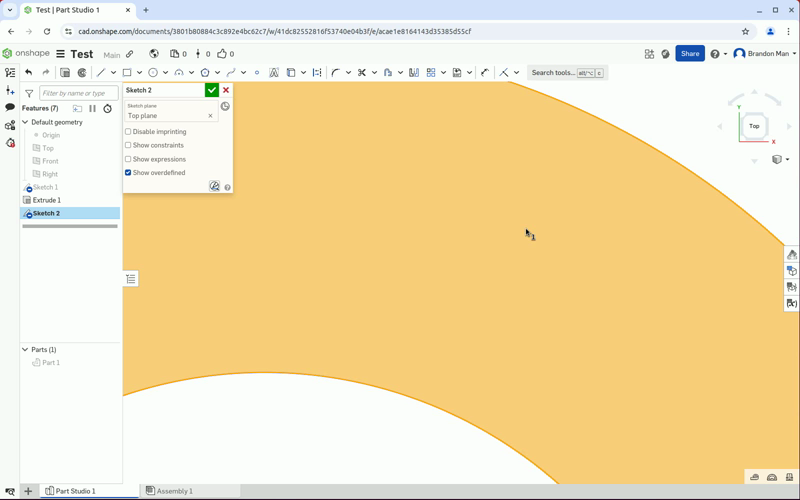
scroll(-6)
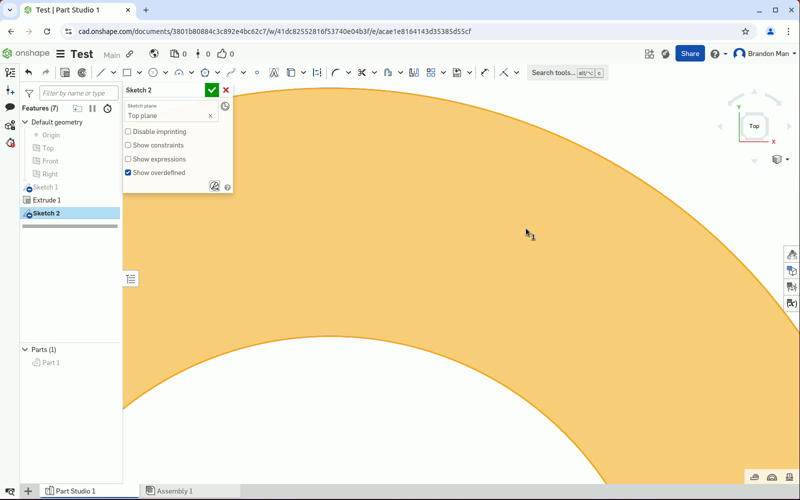
scroll(-6)
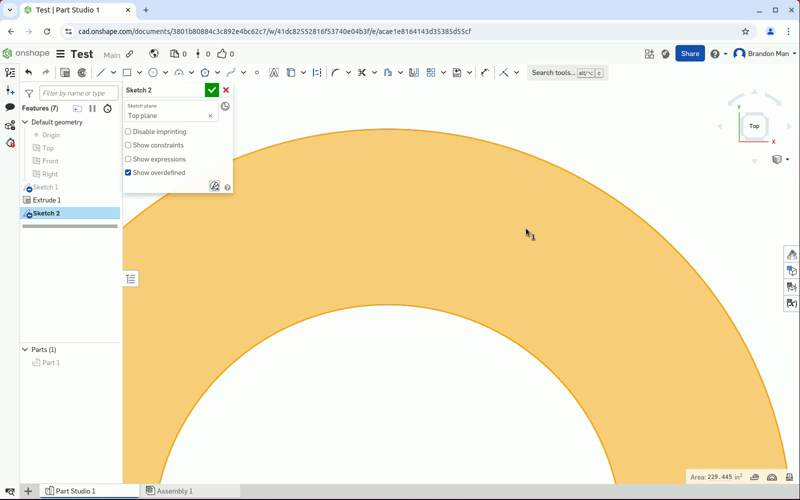
scroll(-6)
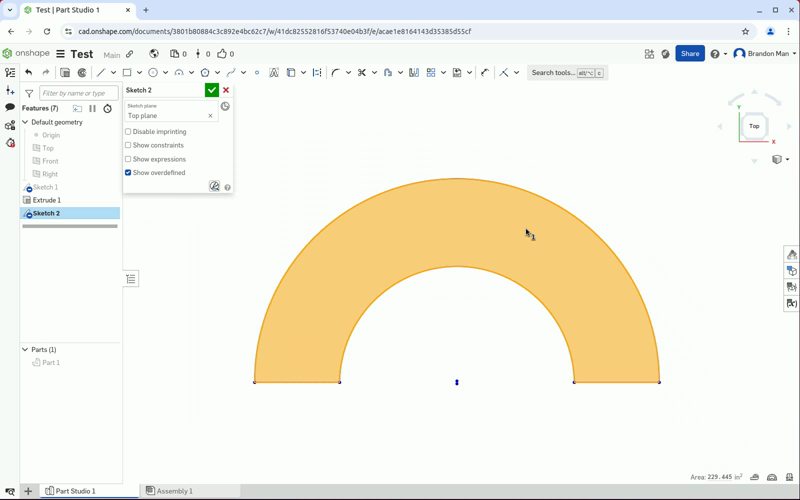
scroll(-6)
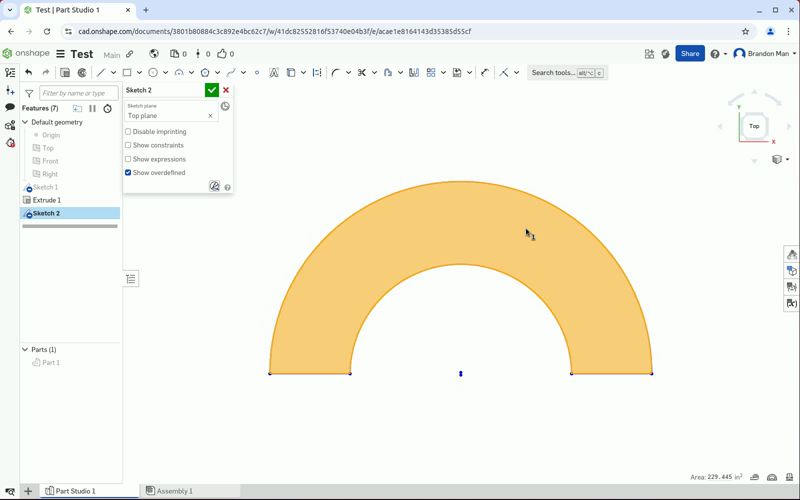
scroll(-6)
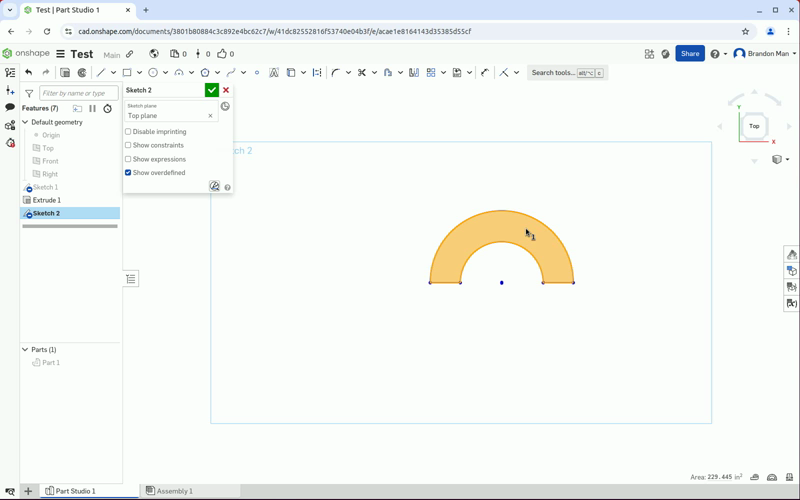
mouse_move(73, 352)
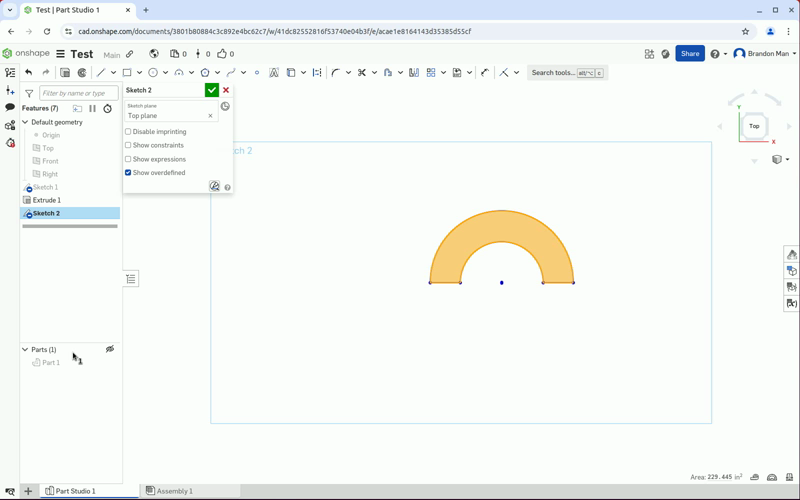
key(shift+y)
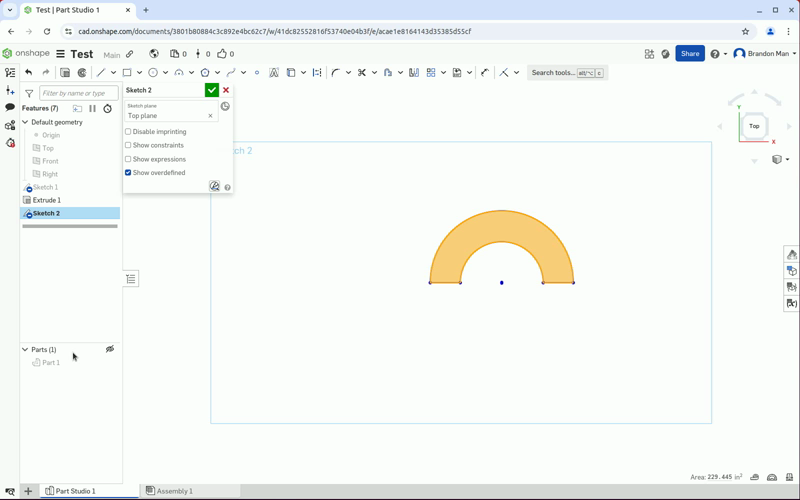
key(shift+e)
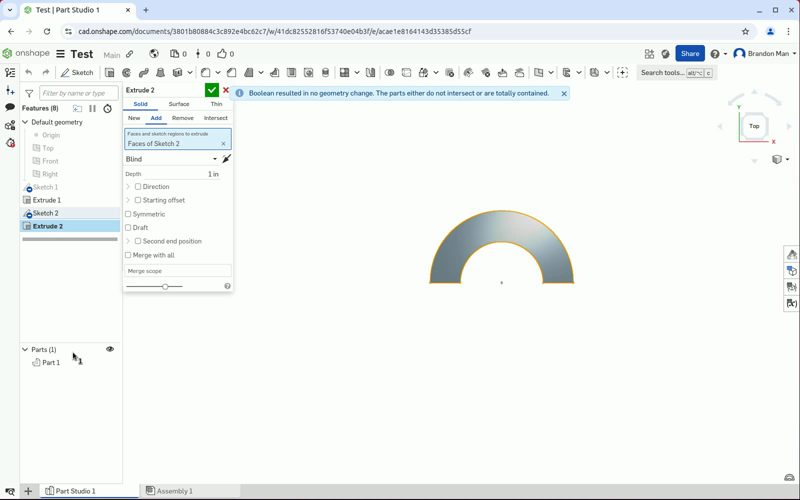
mouse_move(143, 106)
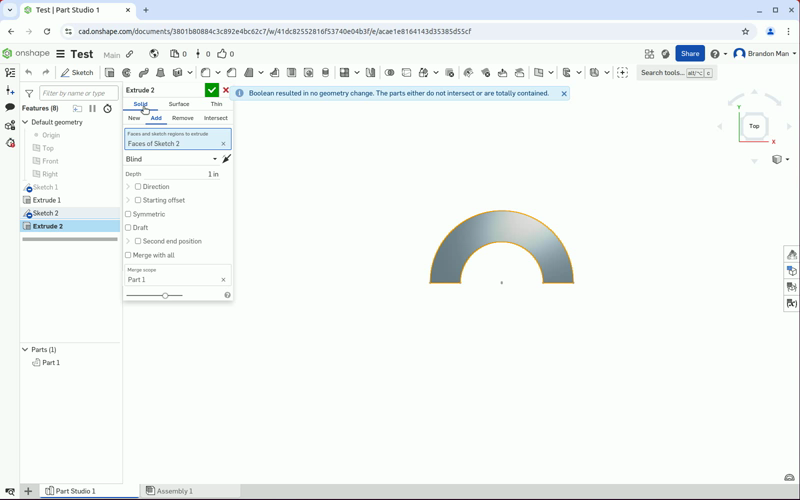
click(143, 106)
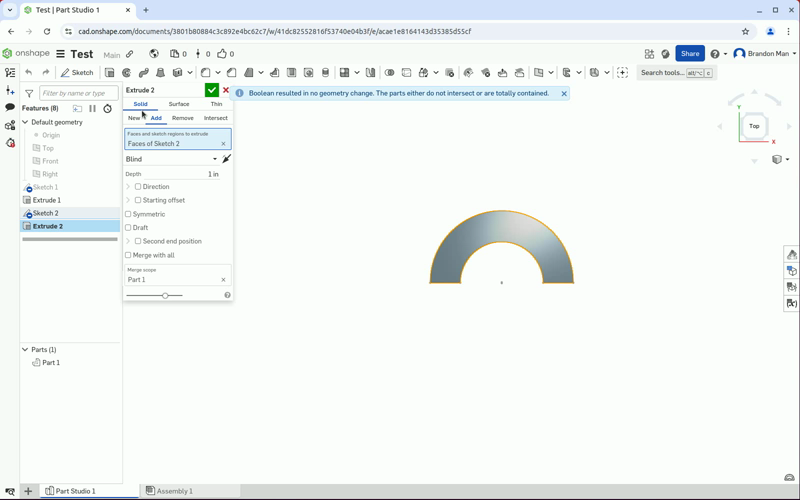
mouse_move(137, 120)
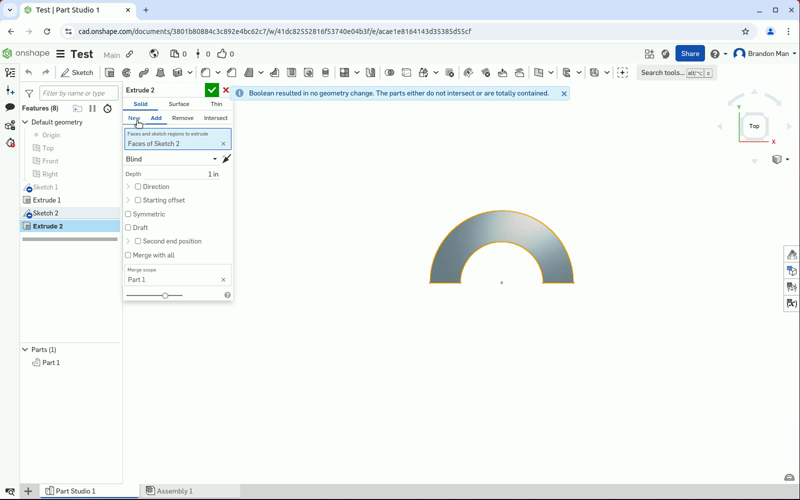
click(137, 120)
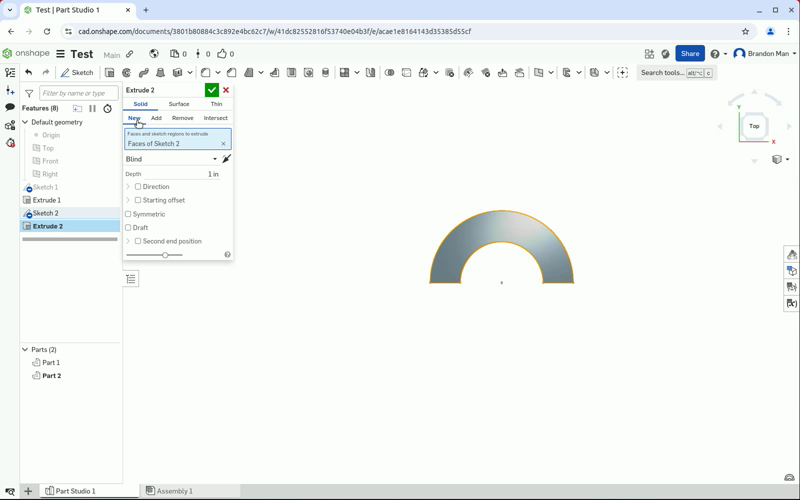
key(tab, 4)
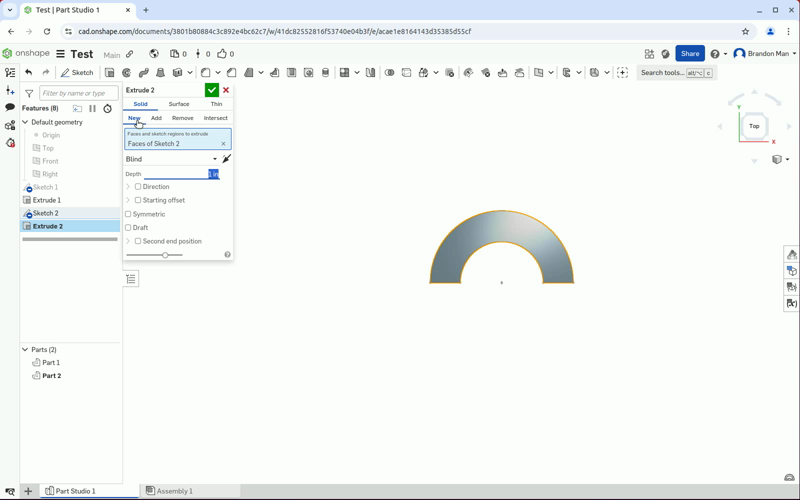
text(7.462)
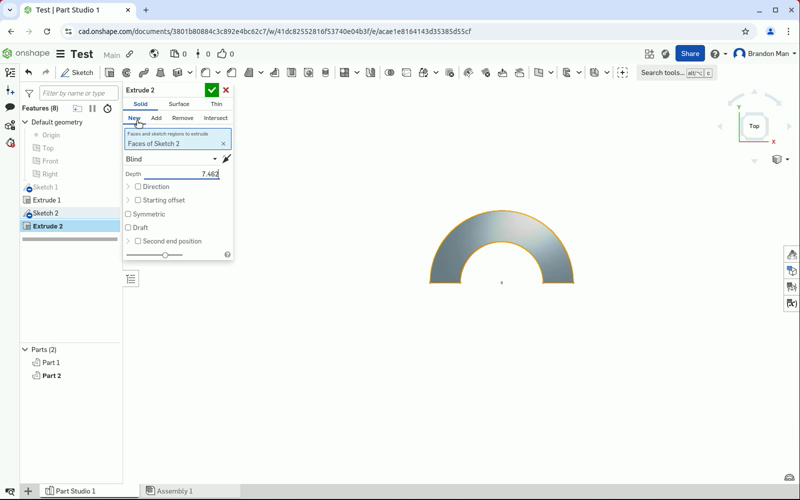
key(enter)
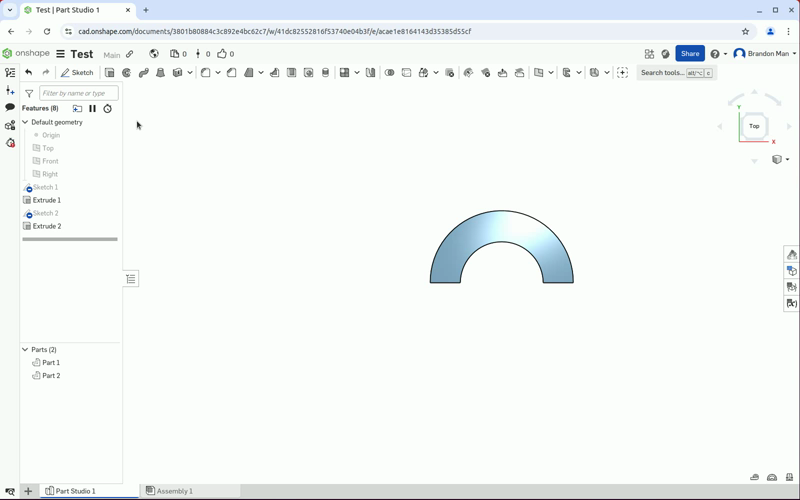
key(shift+h)
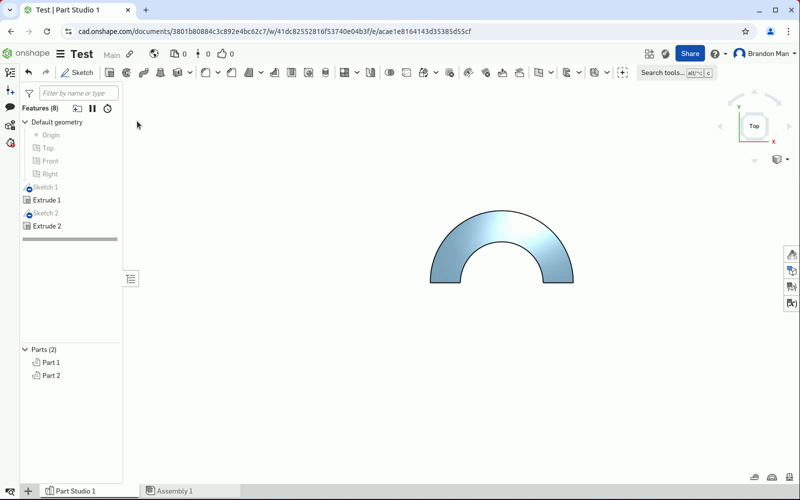
key(shift+h)
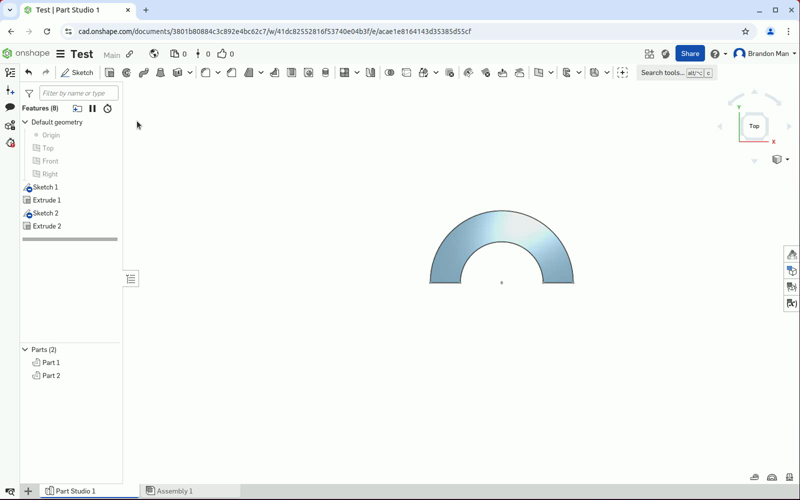
key(shift+7)
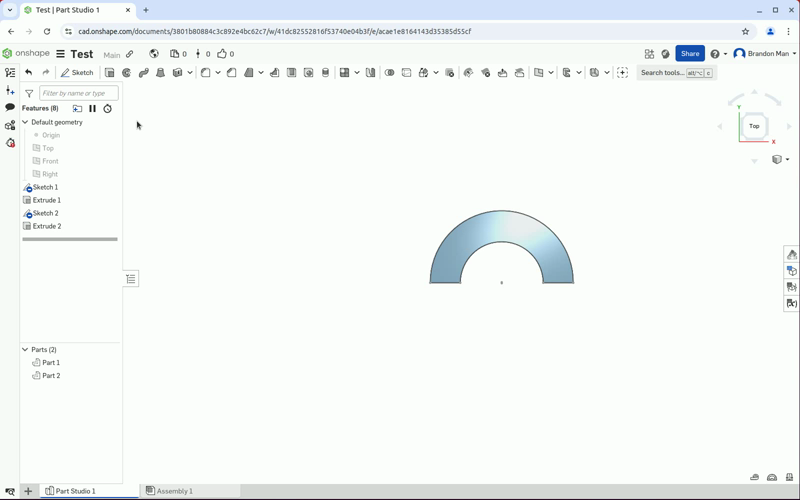
key(up, 3)
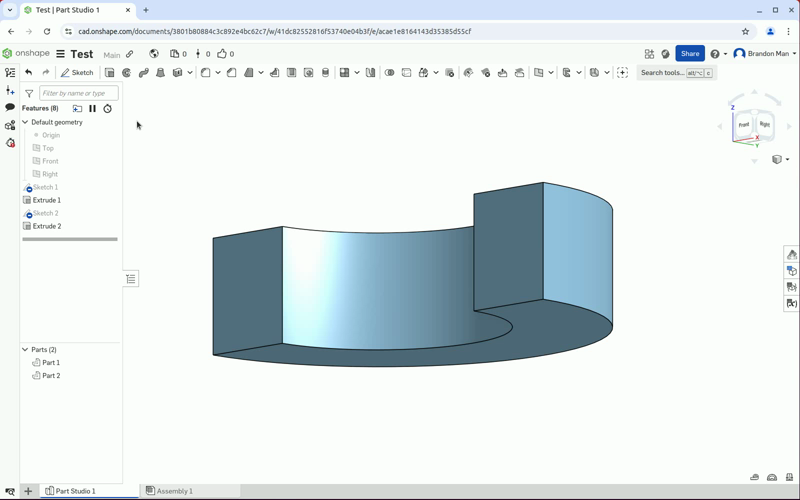
key(left, 3)
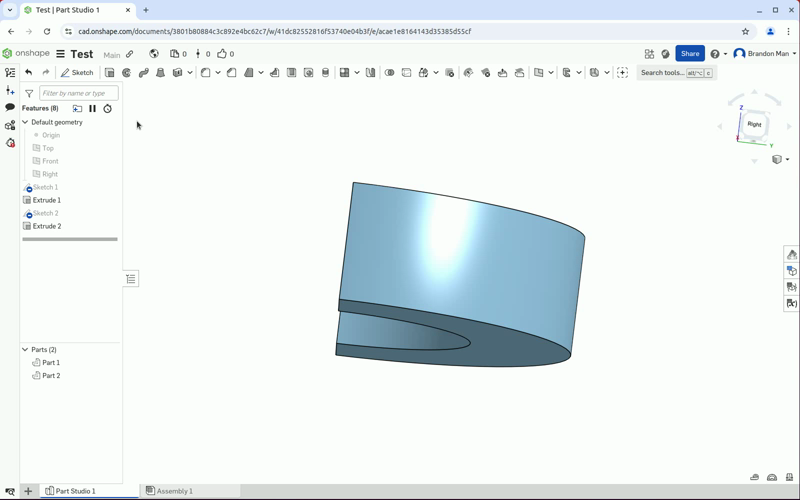
key(right, 3)
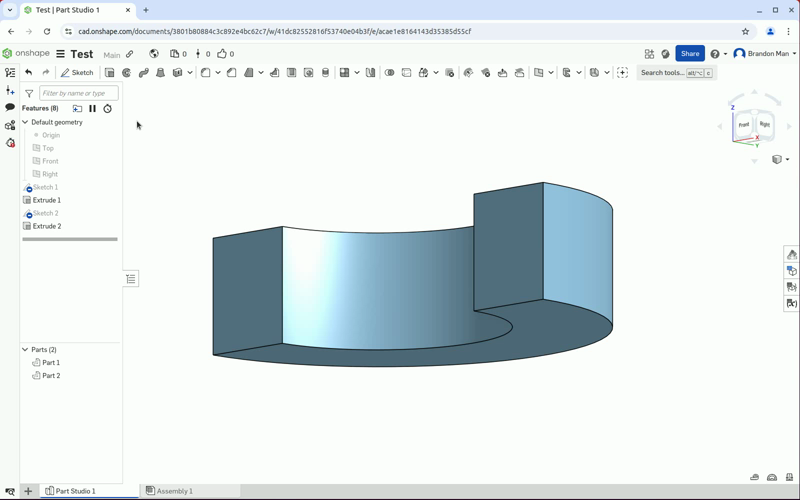
key(down, 3)
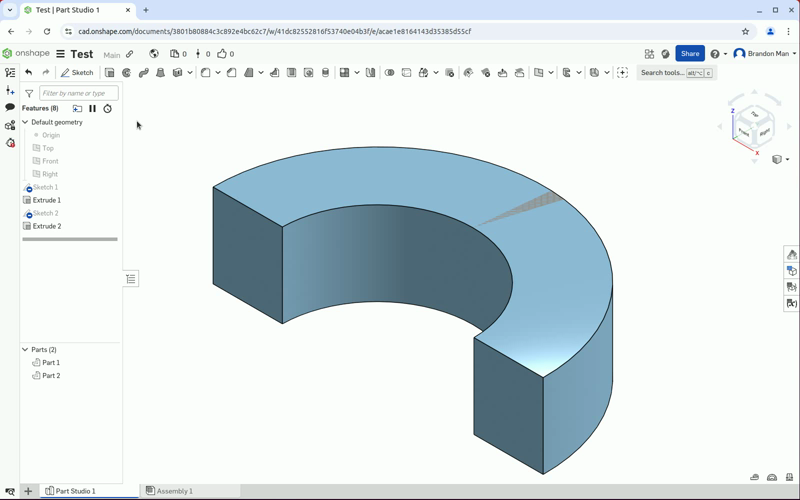
mouse_move(73, 189)
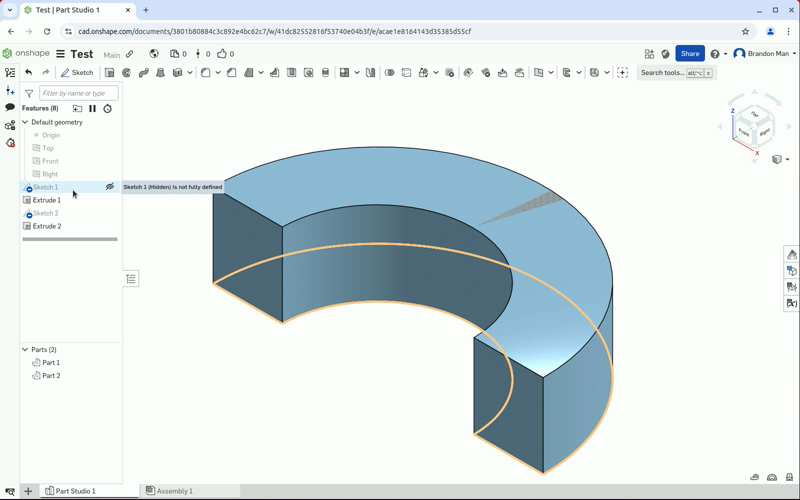
click(73, 189)